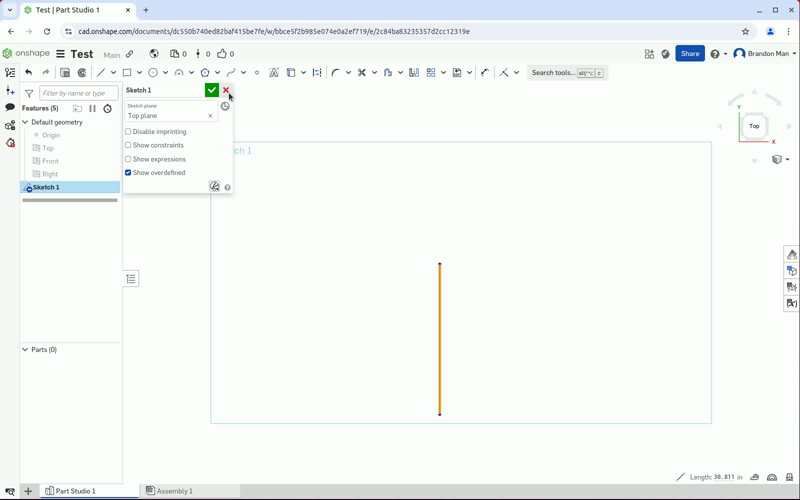
key(shift+h)
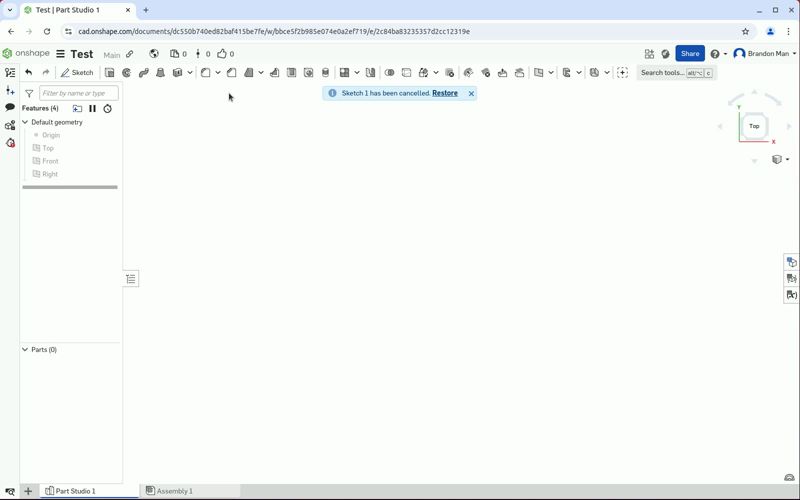
mouse_move(73, 352)
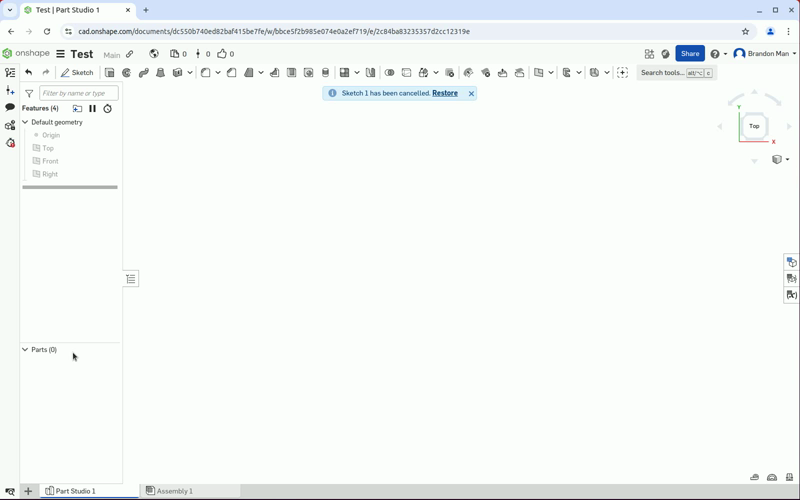
key(y)
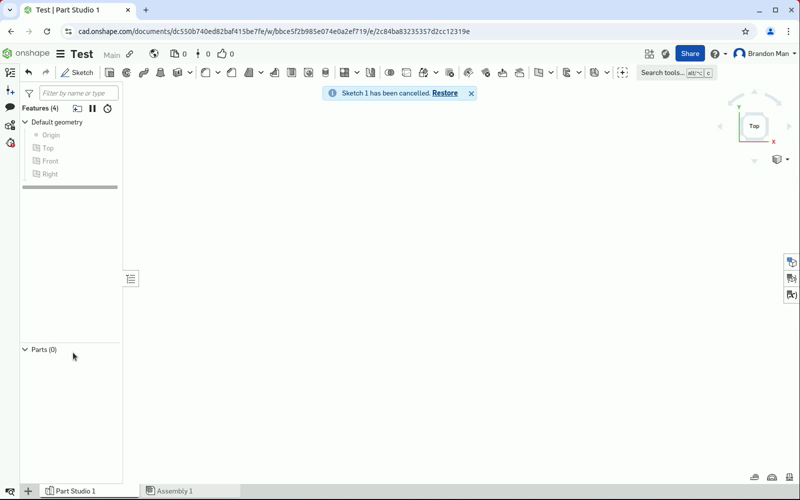
key(shift+p)
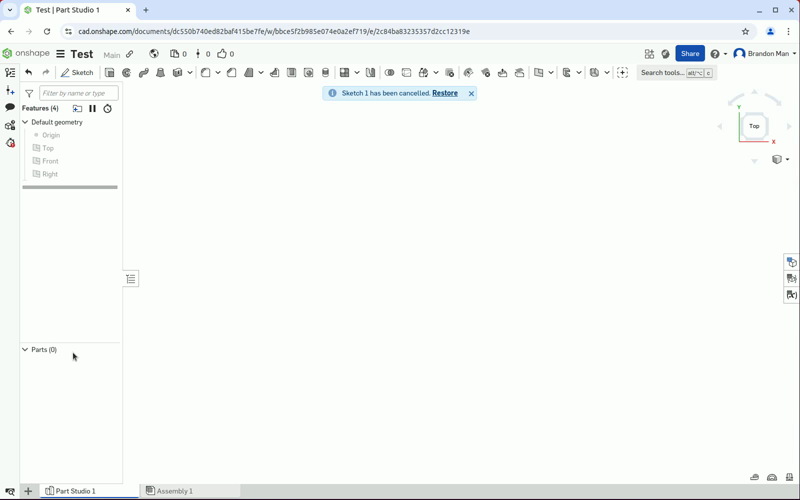
key(space)
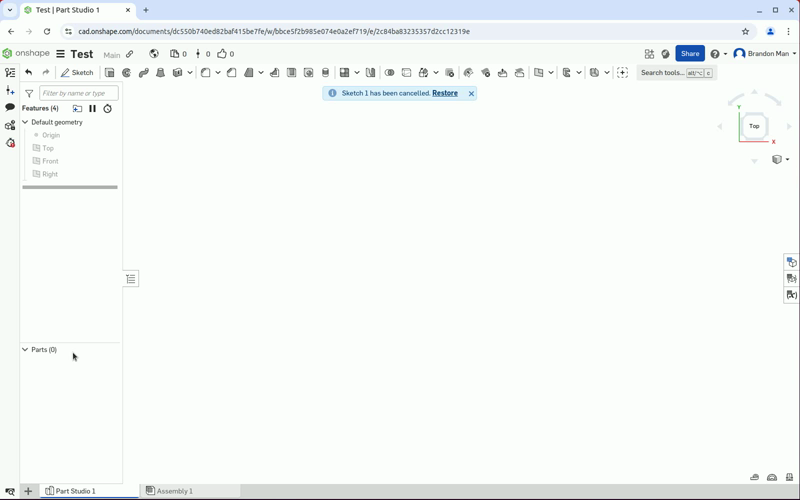
key_down(shift)
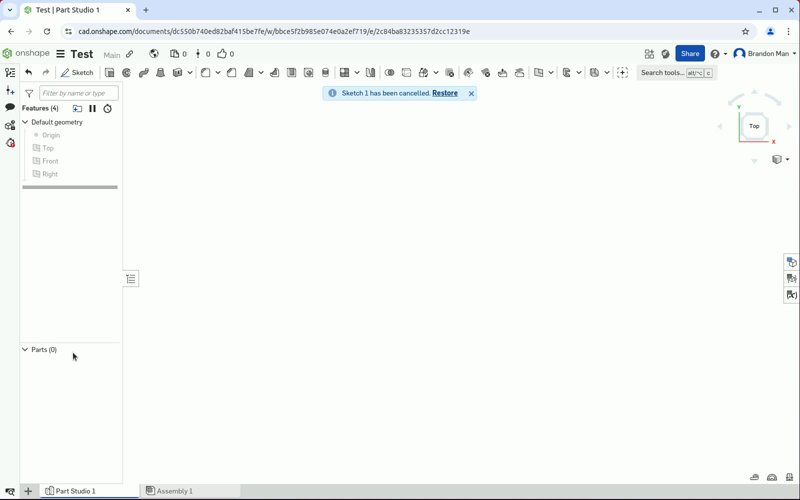
key(up)
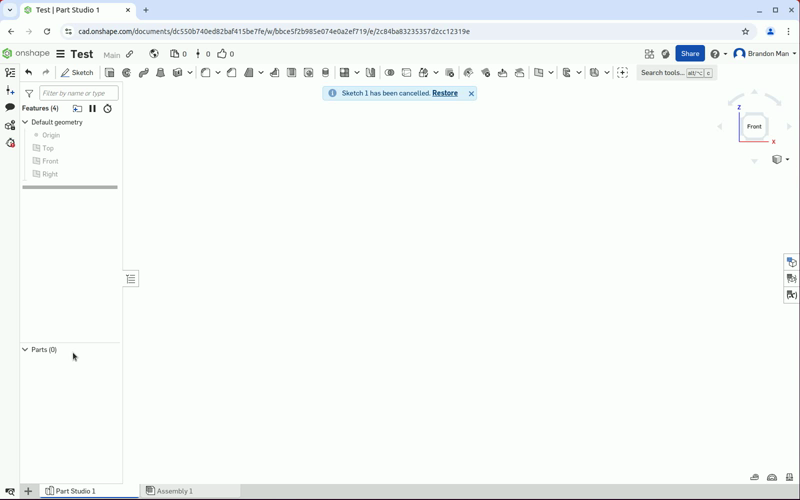
key_up(shift)
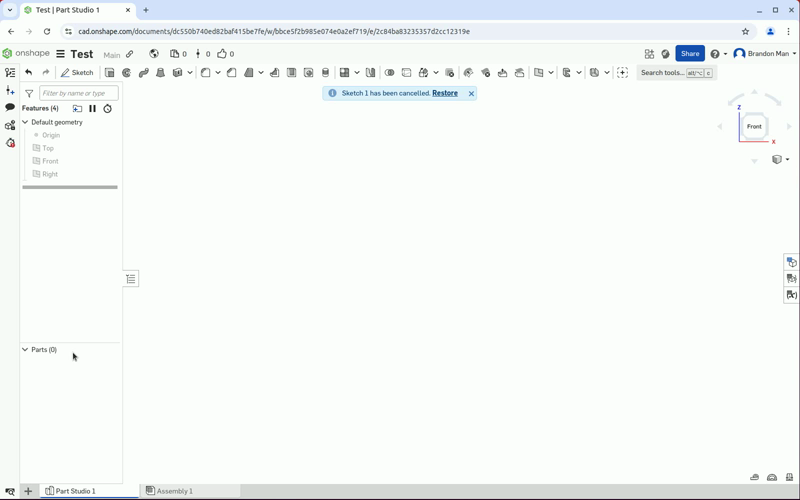
mouse_move(73, 352)
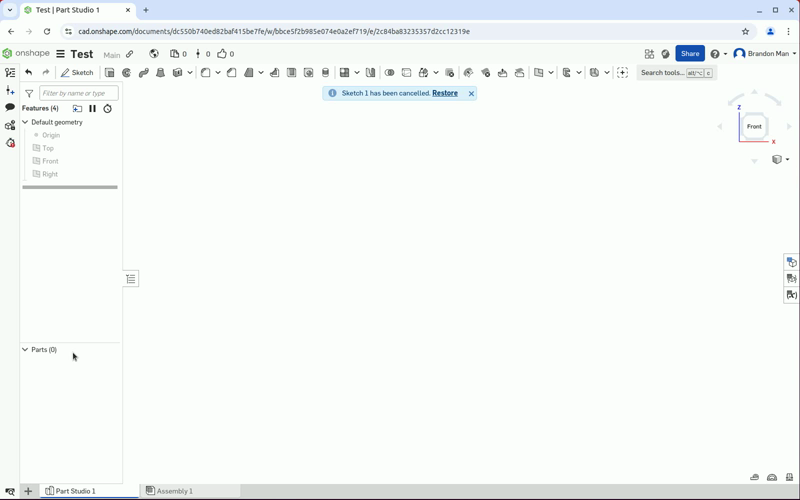
key(shift+y)
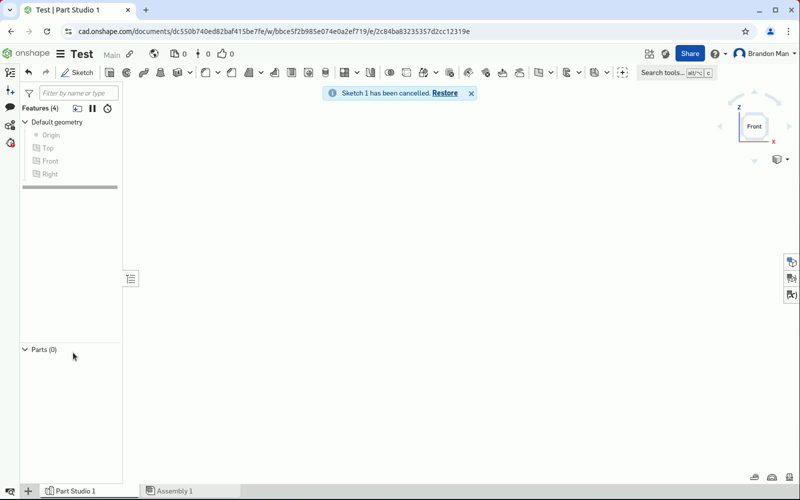
key(shift+s)
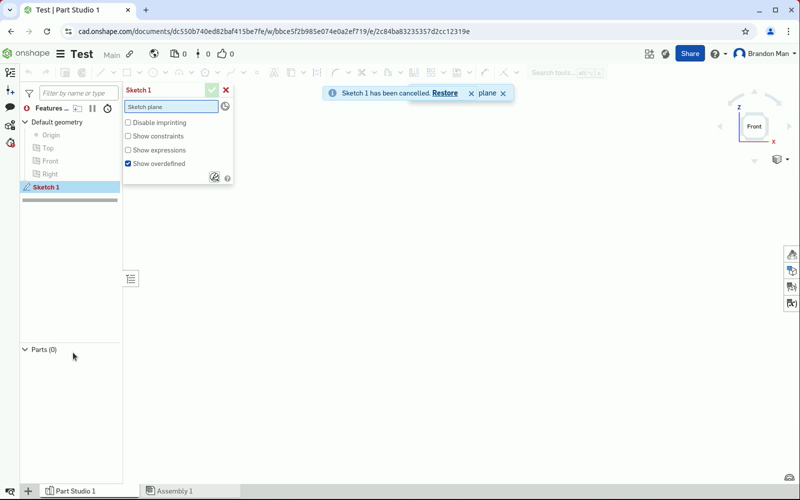
mouse_move(73, 163)
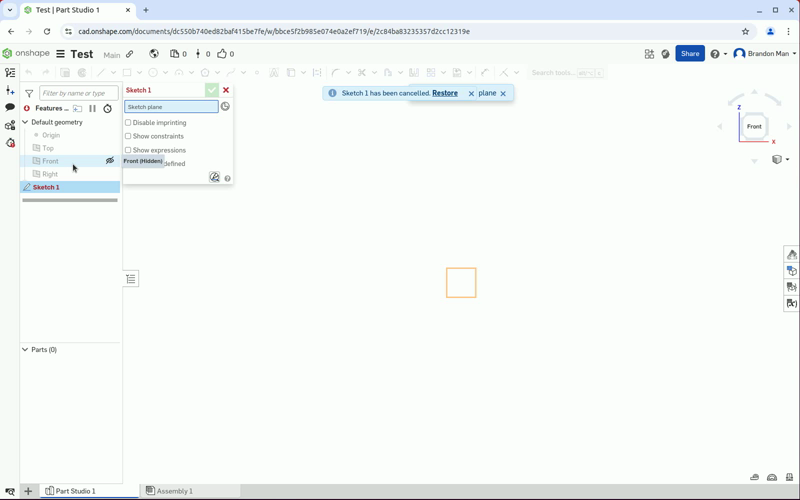
click(73, 163)
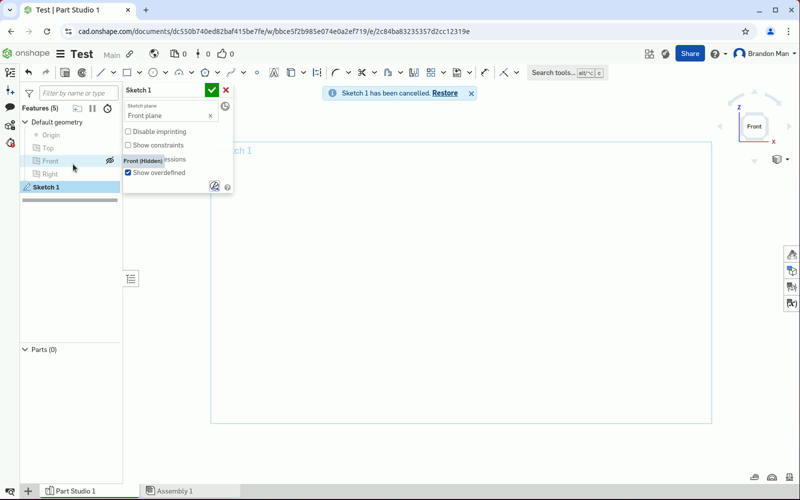
mouse_move(73, 352)
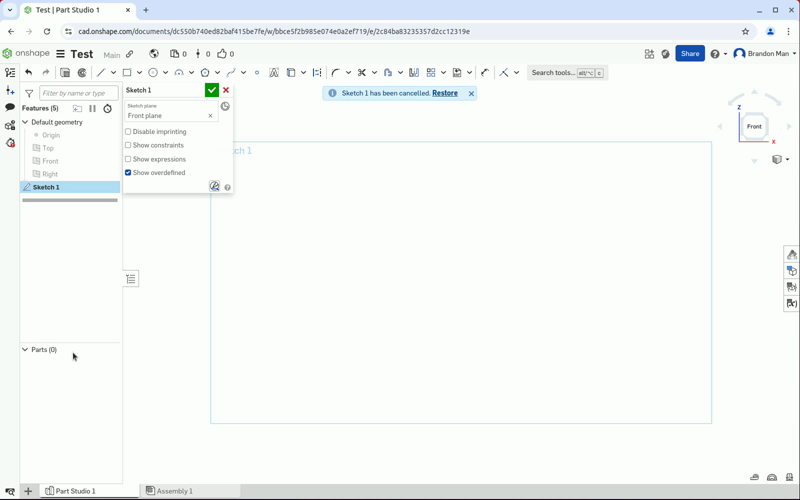
key(y)
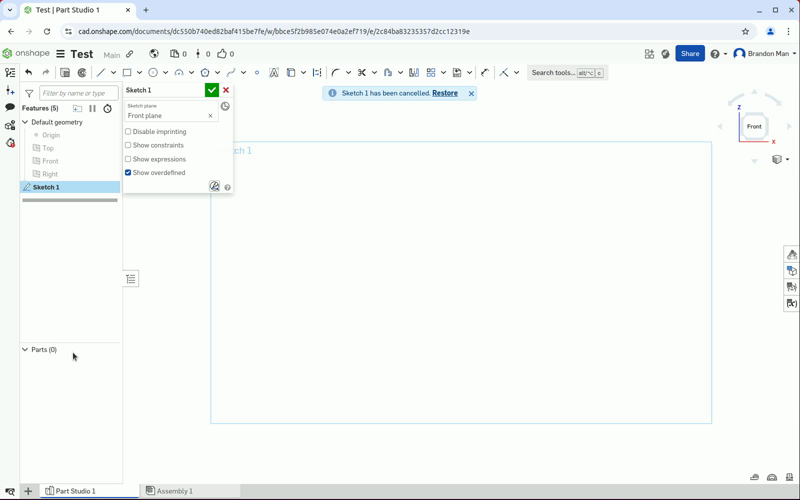
key(c)
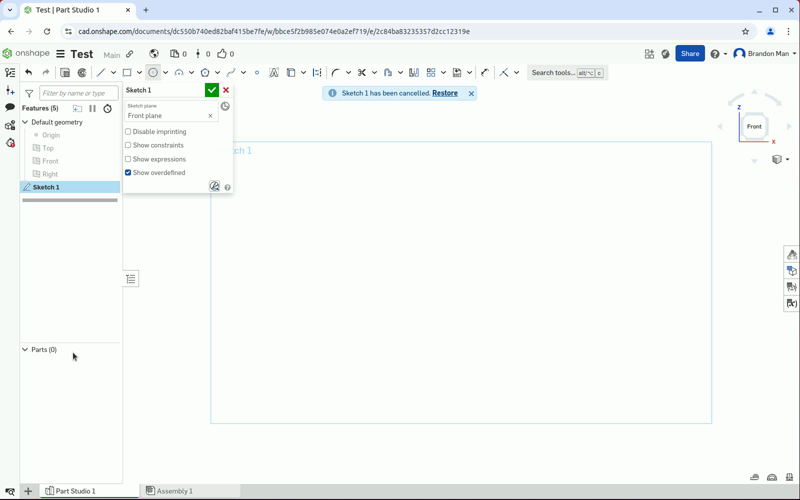
key_down(shift)
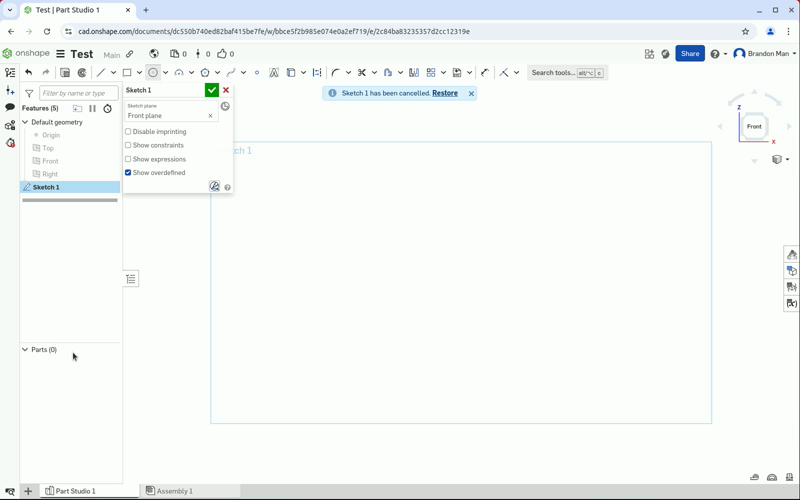
mouse_move(460, 282)
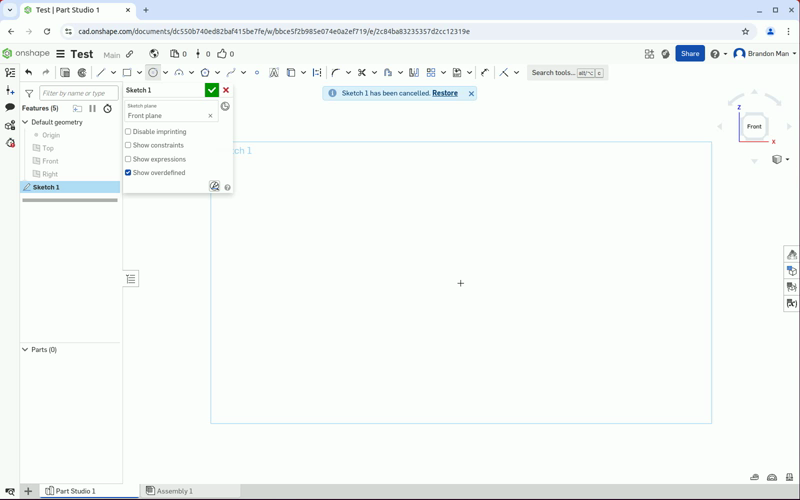
click(460, 282)
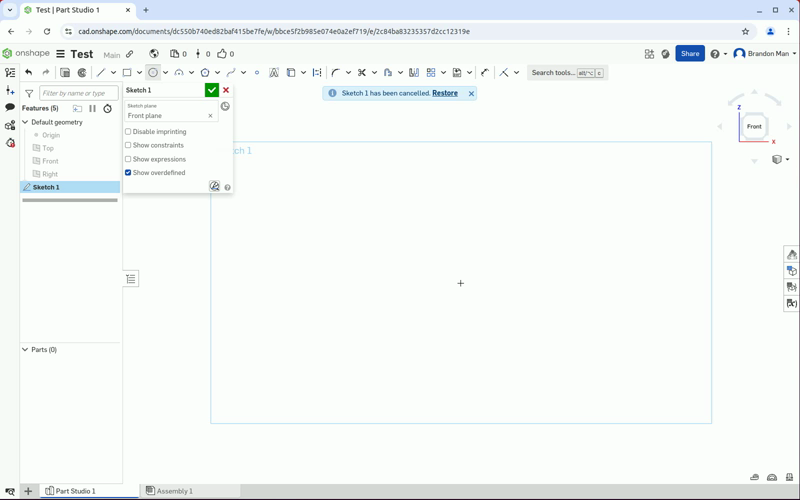
key_up(shift)
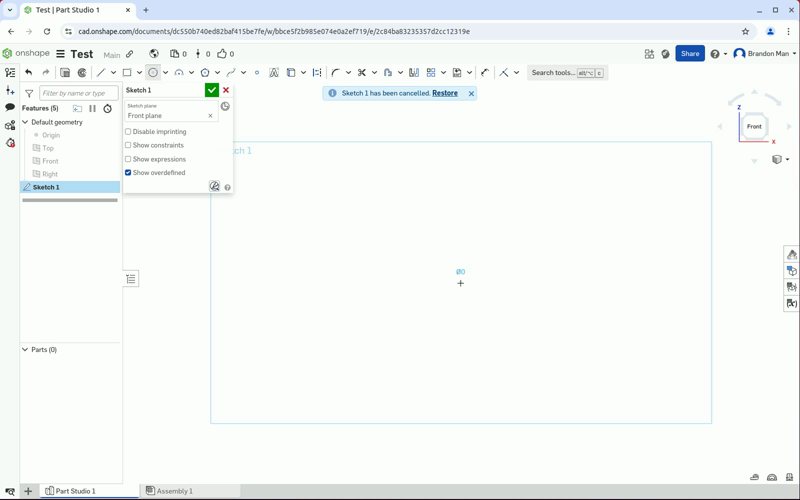
mouse_move(500, 282)
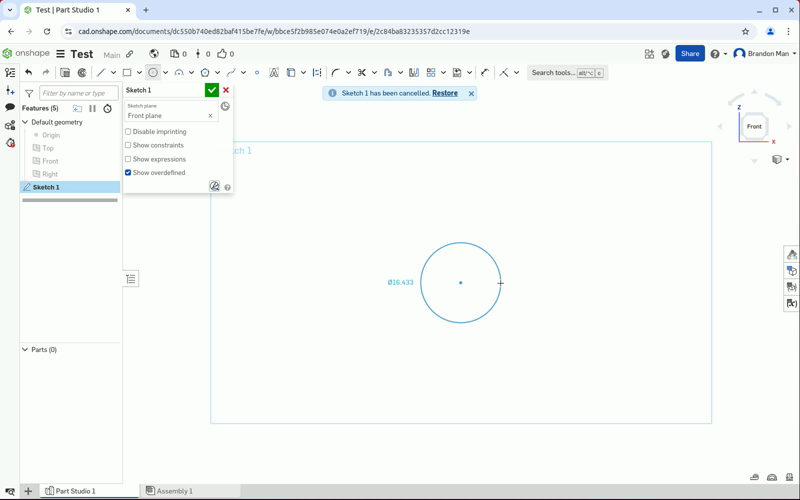
click(500, 282)
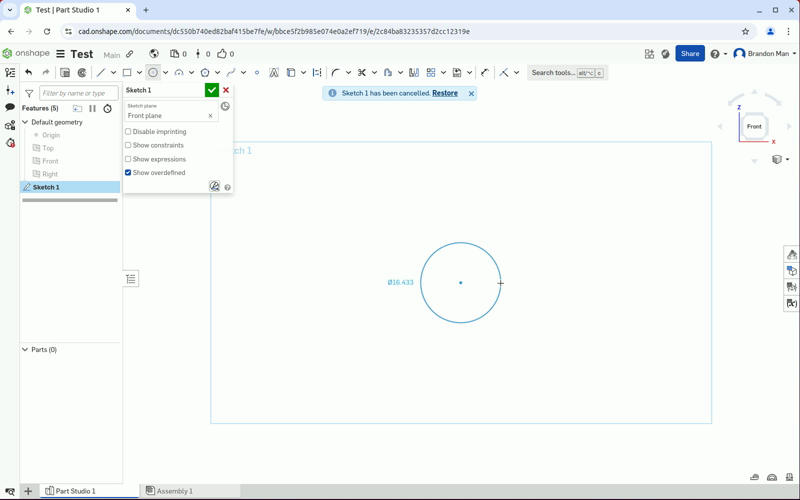
key(esc)
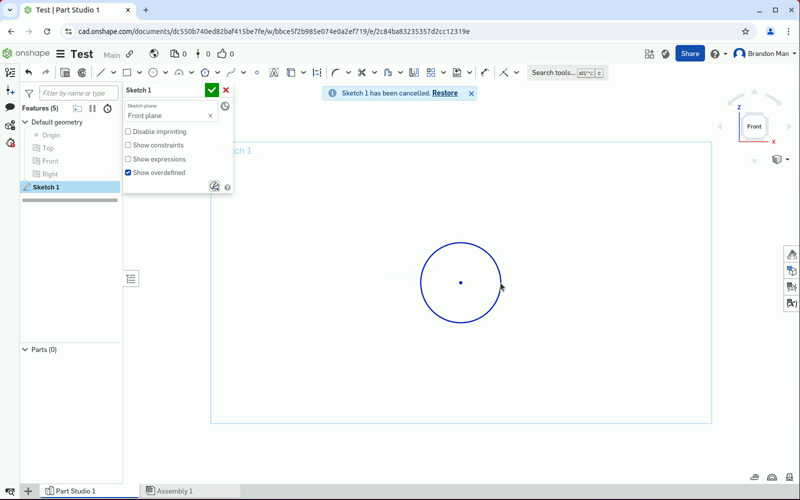
key(c)
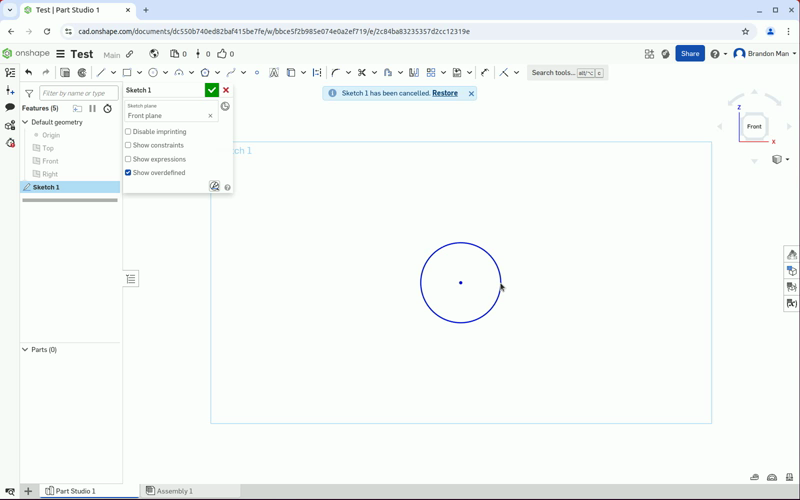
key_down(shift)
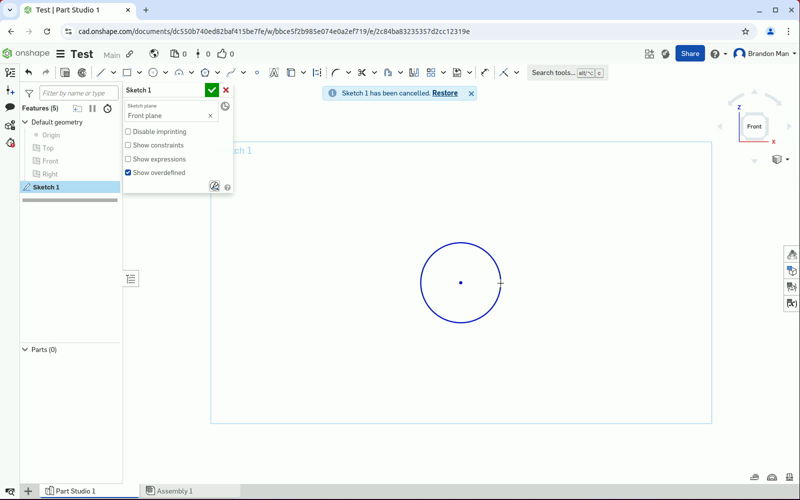
mouse_move(460, 282)
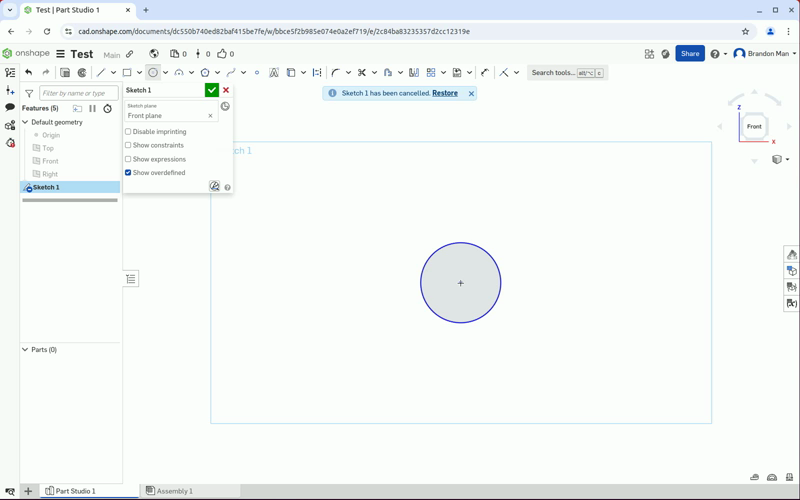
click(460, 282)
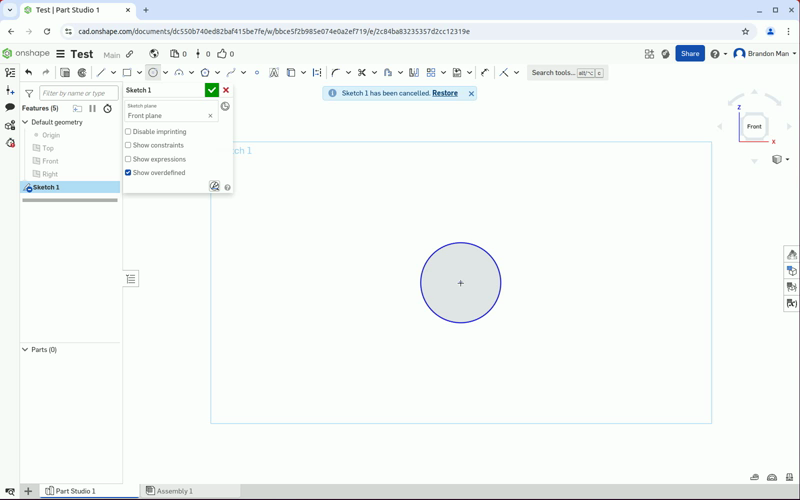
key_up(shift)
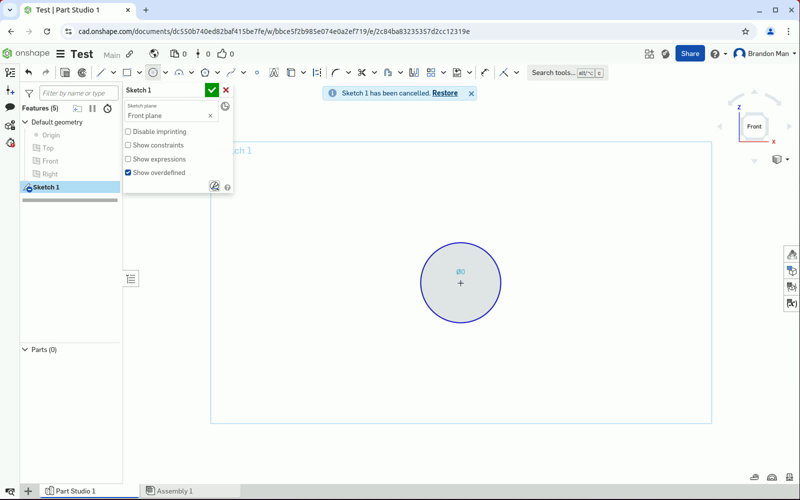
mouse_move(495, 282)
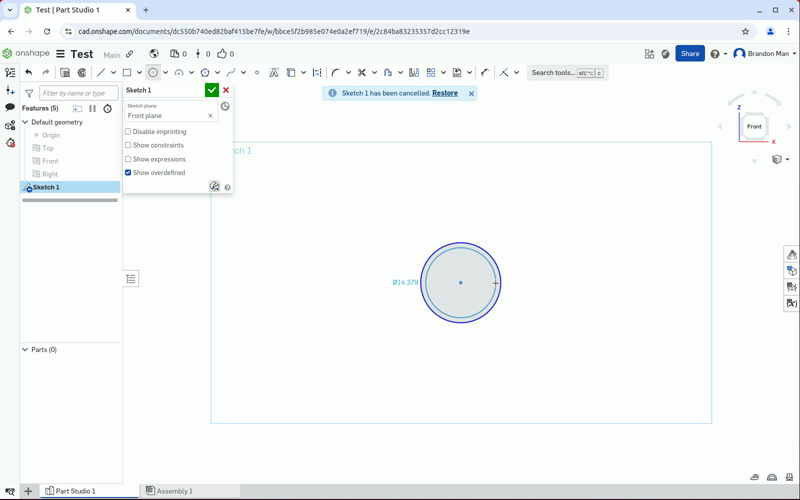
click(495, 282)
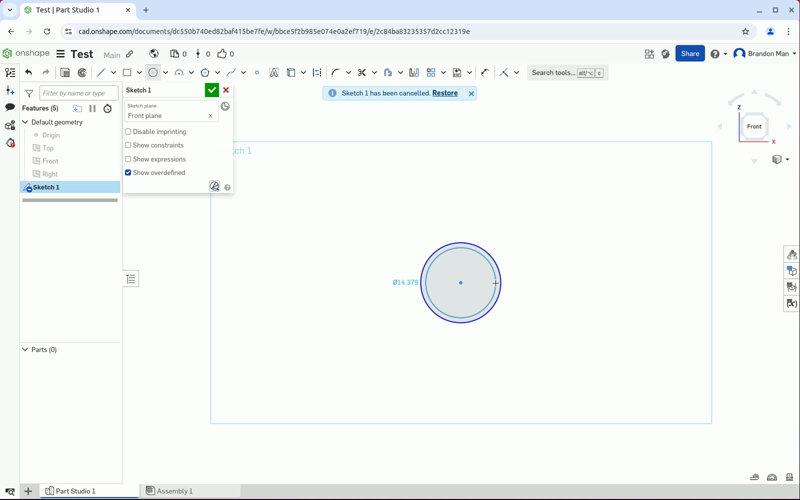
key(esc)
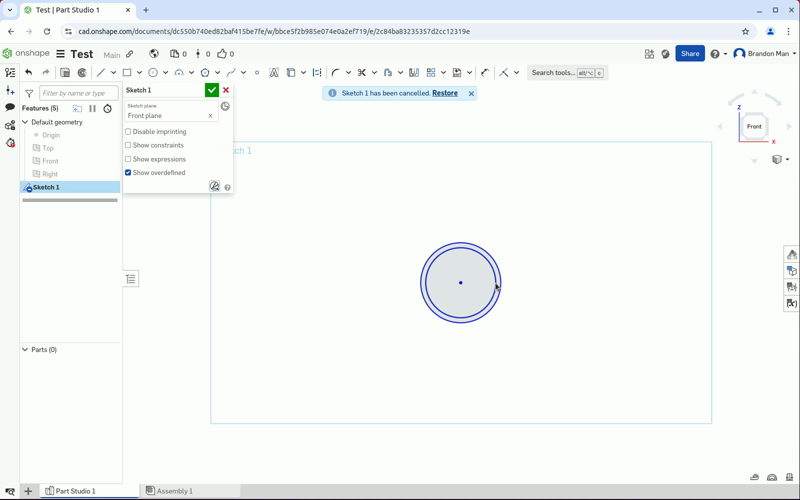
mouse_move(485, 255)
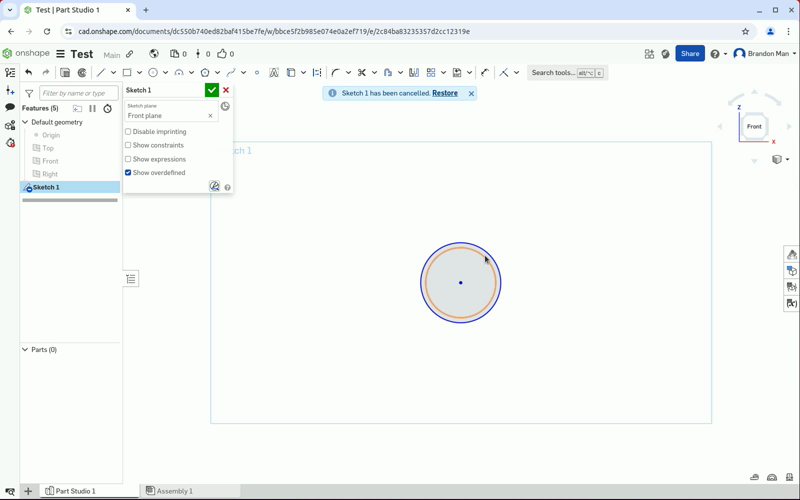
scroll(6)
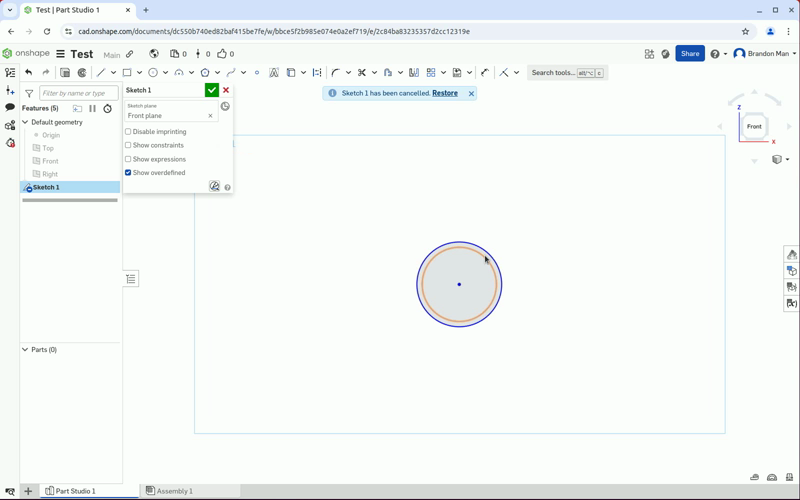
scroll(6)
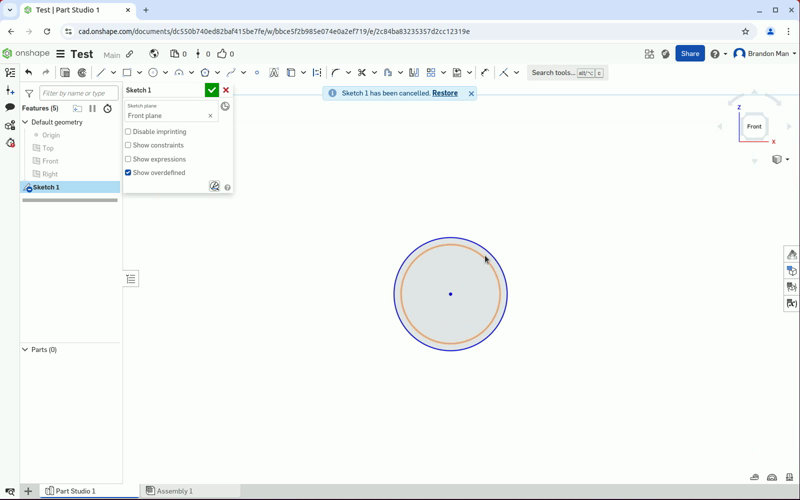
scroll(6)
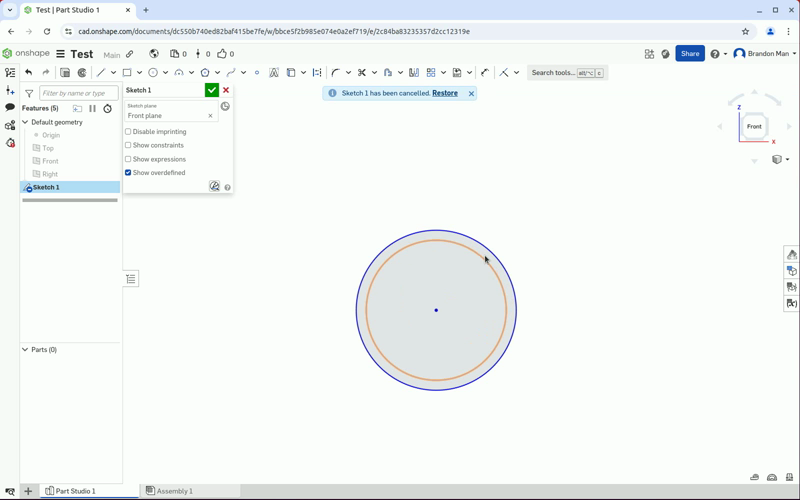
scroll(6)
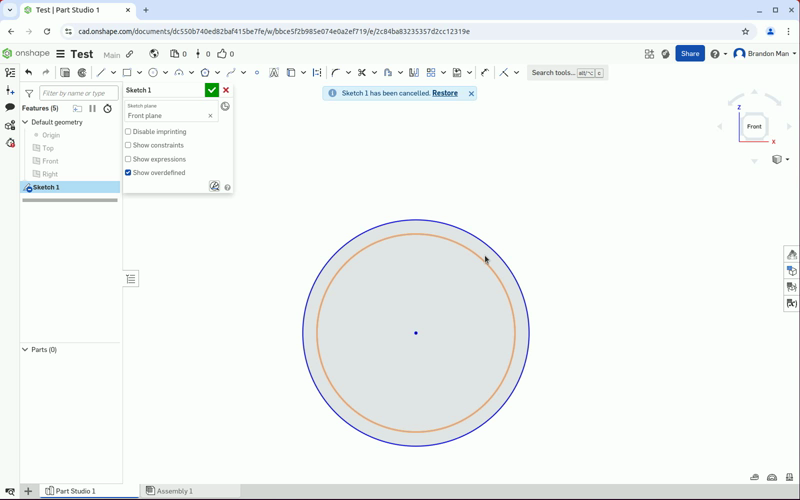
scroll(6)
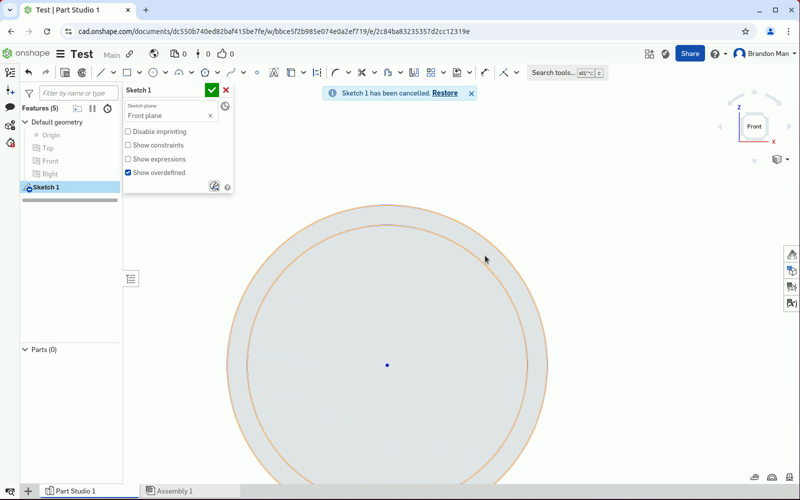
scroll(6)
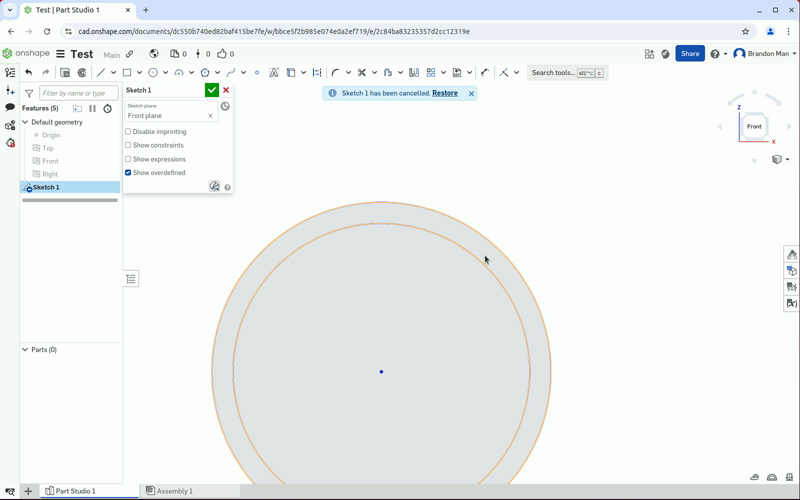
scroll(6)
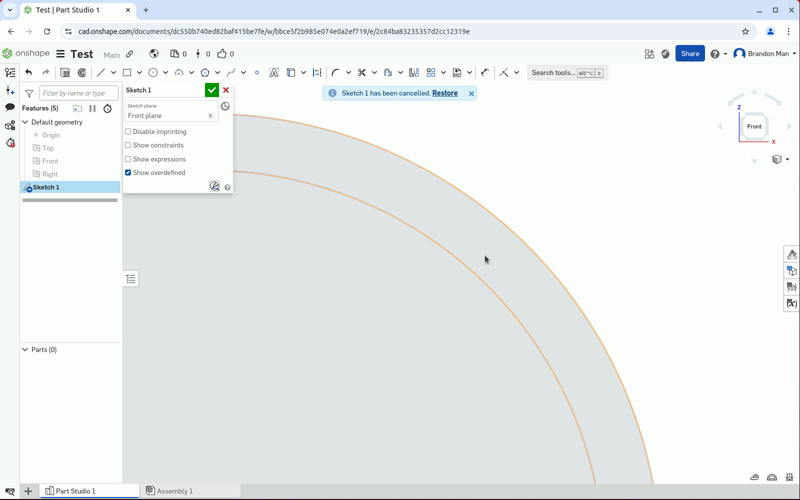
click(485, 255)
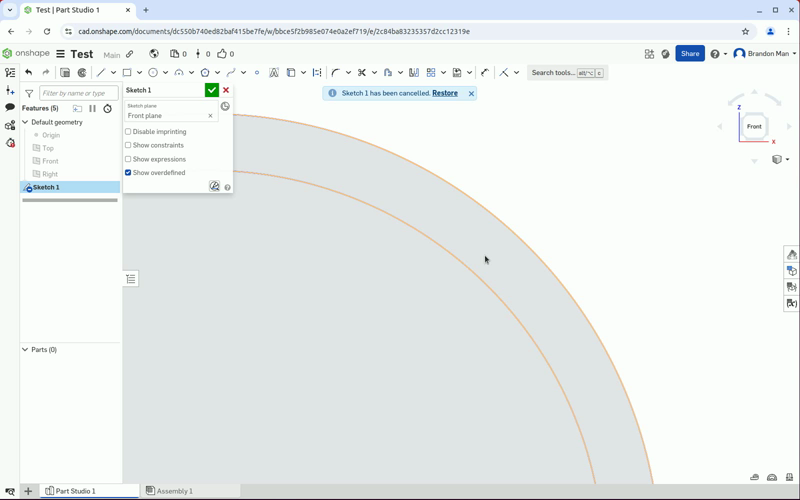
scroll(-6)
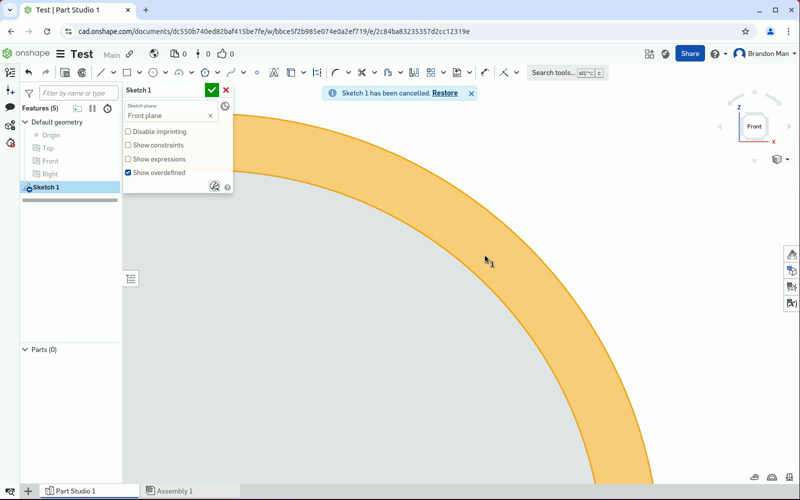
scroll(-6)
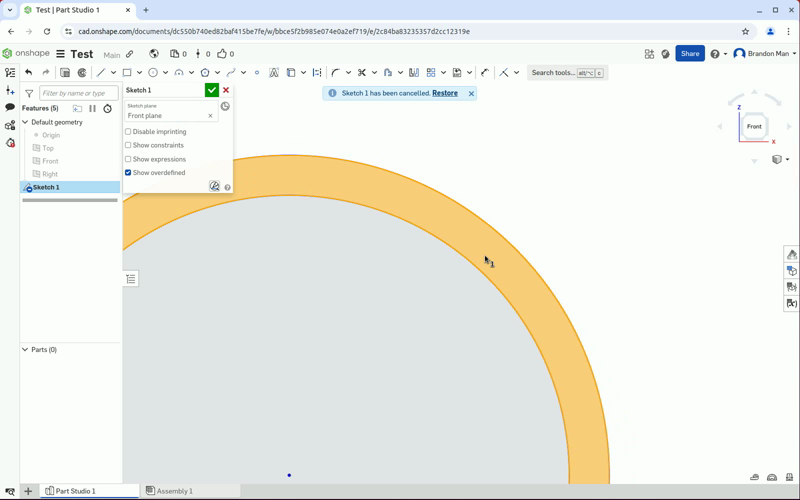
scroll(-6)
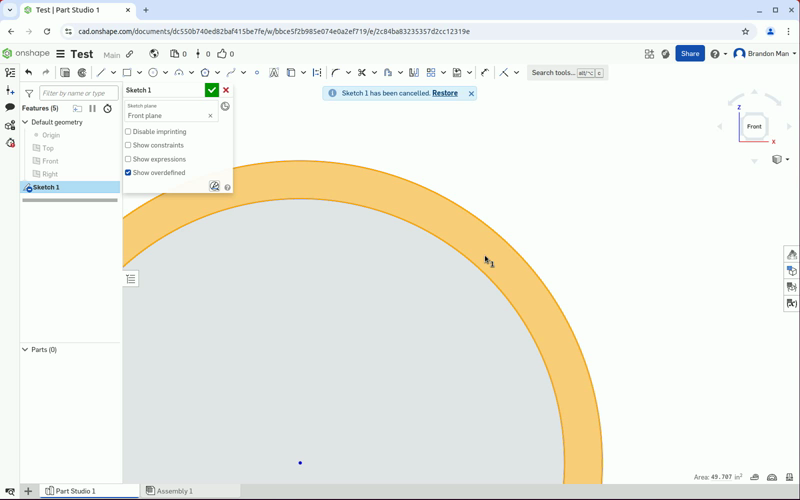
scroll(-6)
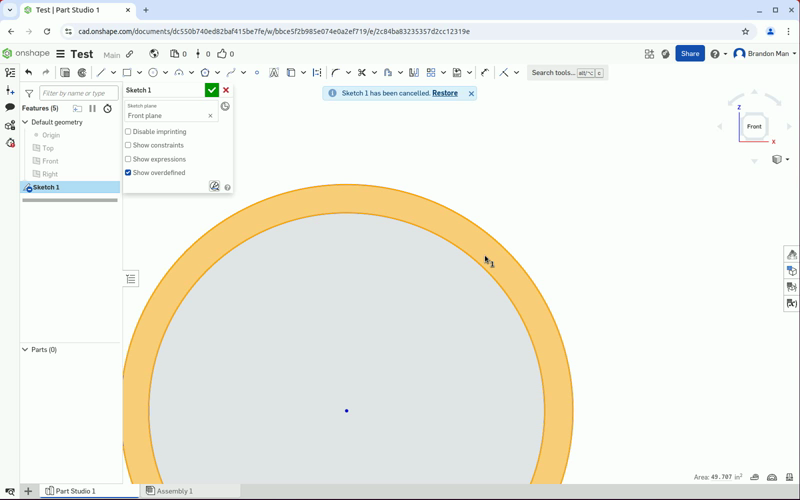
scroll(-6)
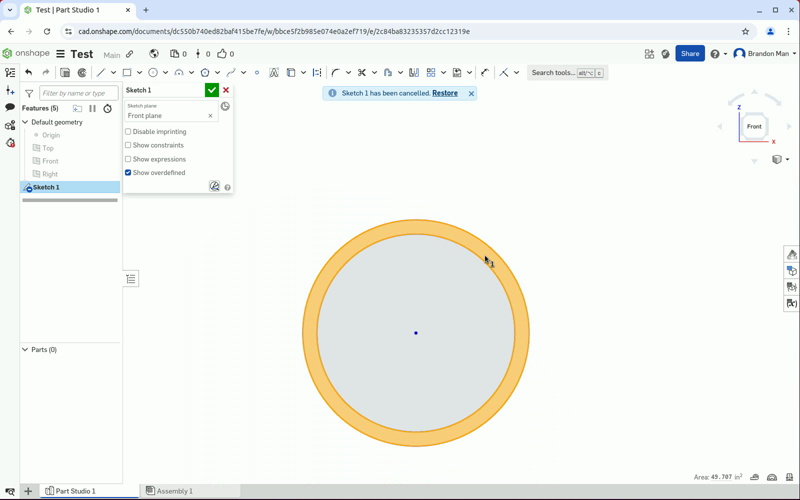
scroll(-6)
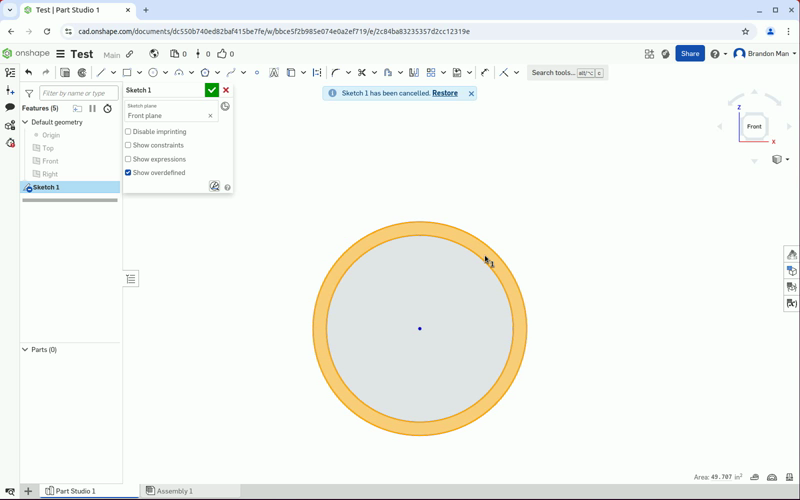
scroll(-6)
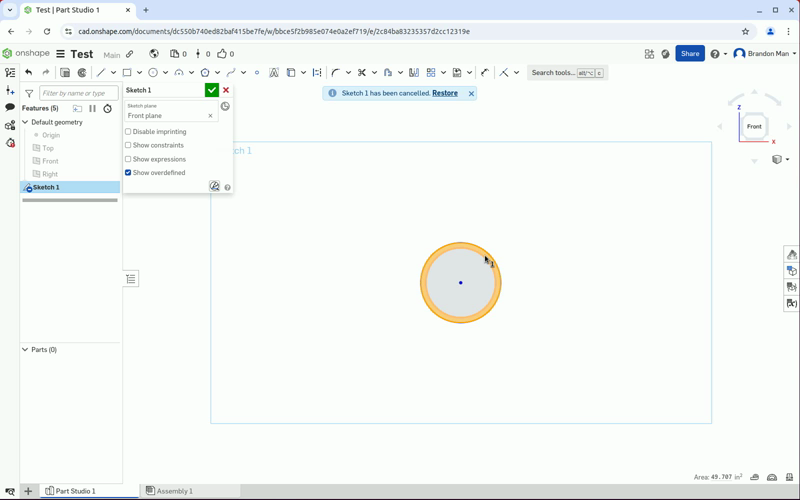
mouse_move(73, 352)
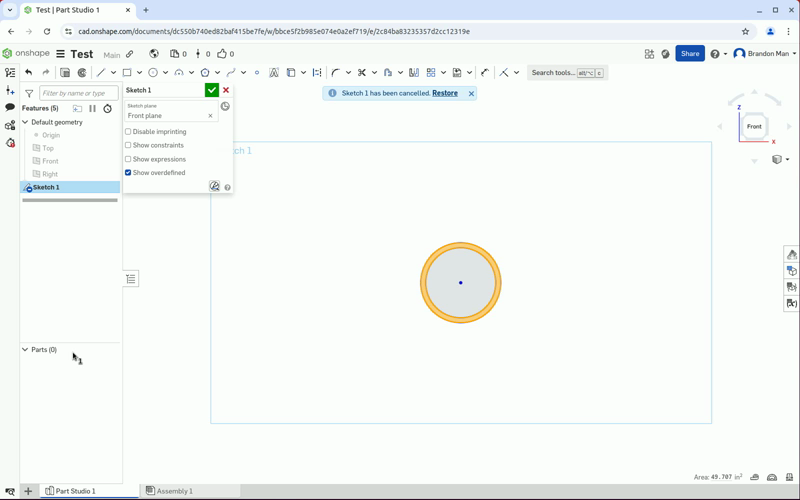
key(shift+y)
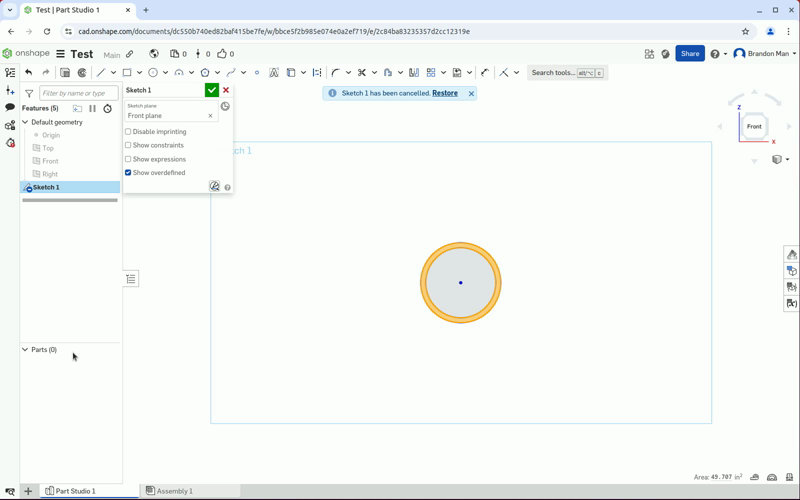
key(shift+e)
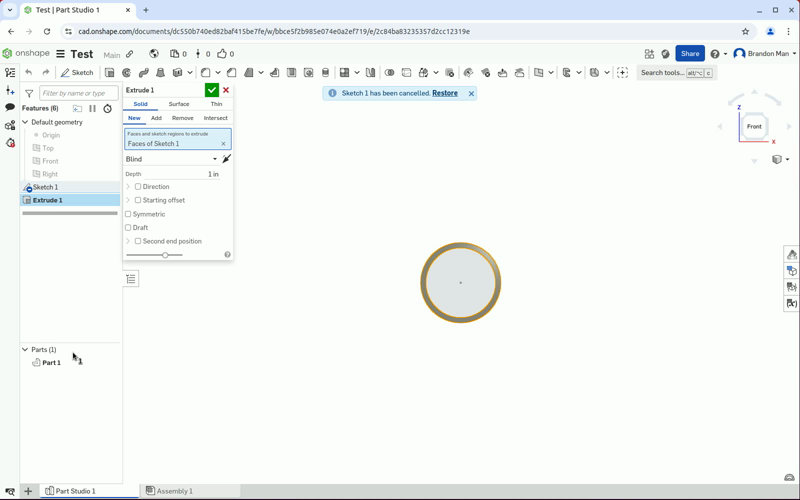
mouse_move(143, 106)
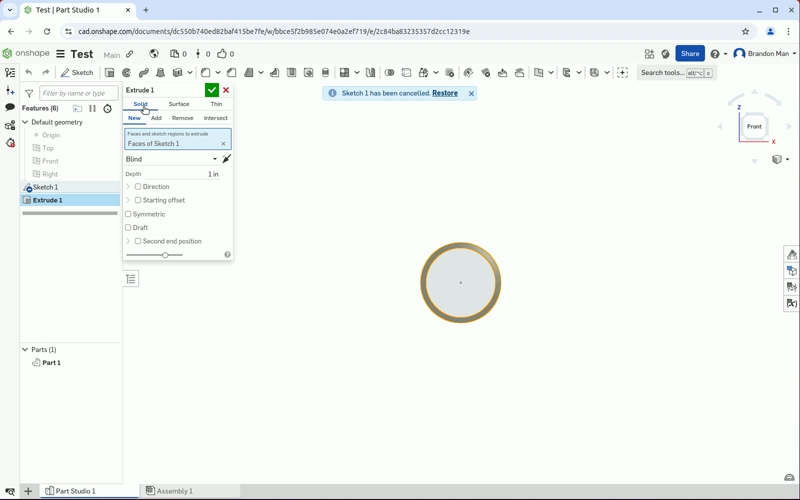
click(143, 106)
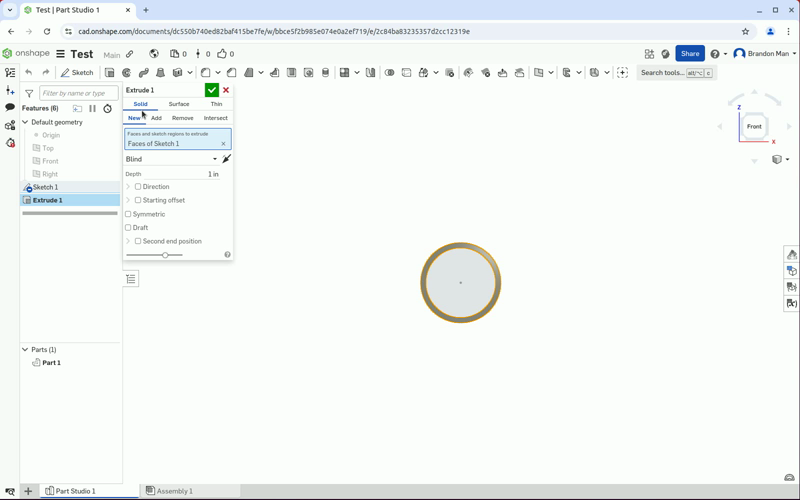
mouse_move(137, 120)
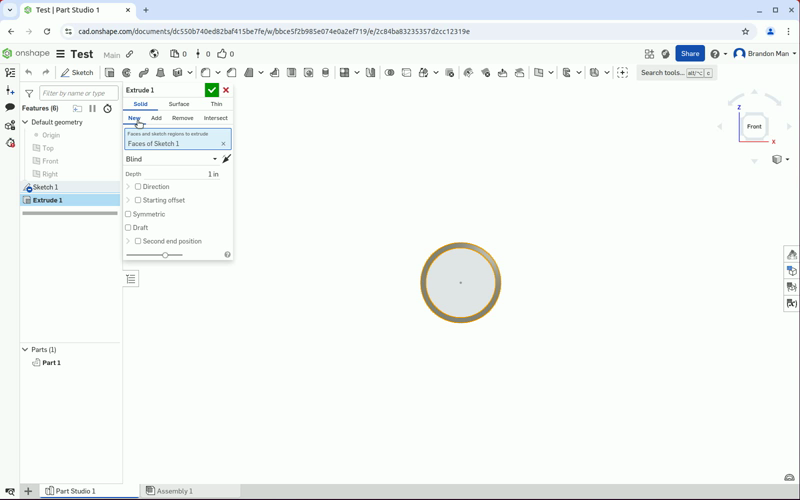
click(137, 120)
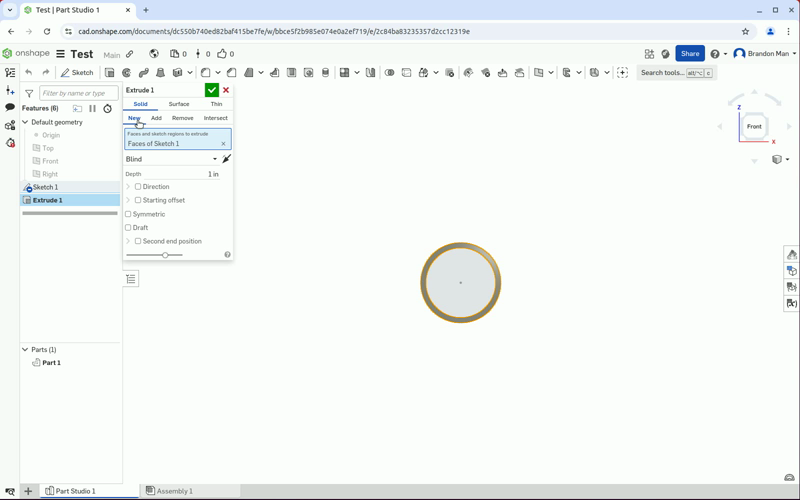
key(tab, 4)
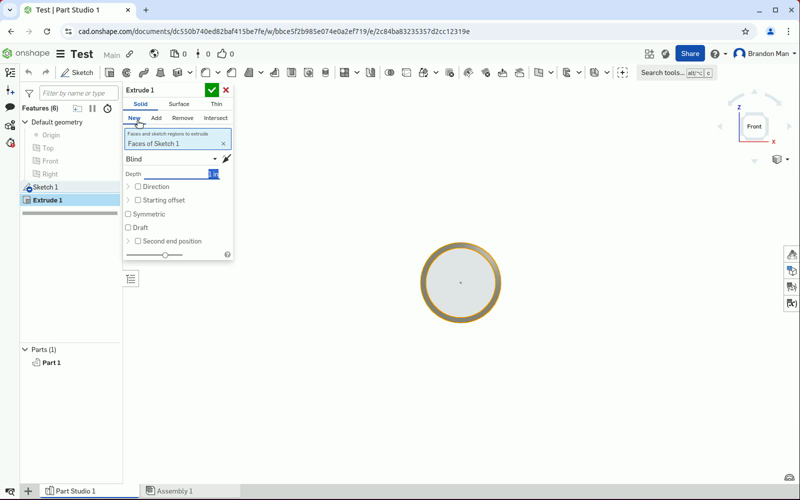
text(23.108)
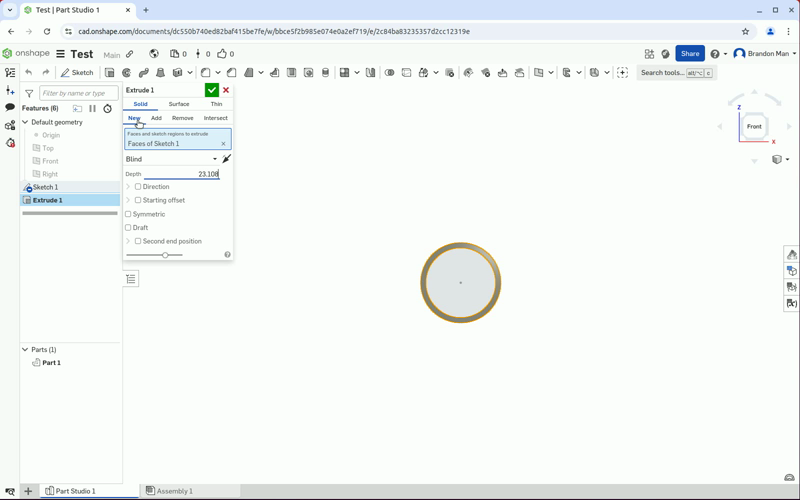
key(enter)
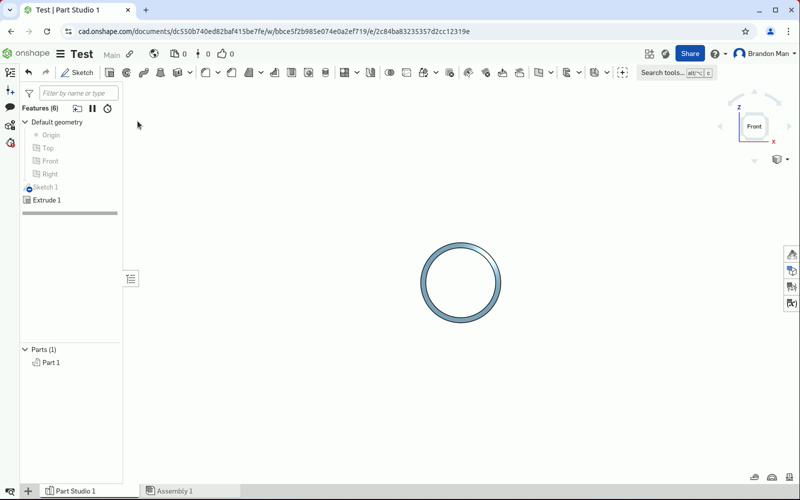
key(shift+h)
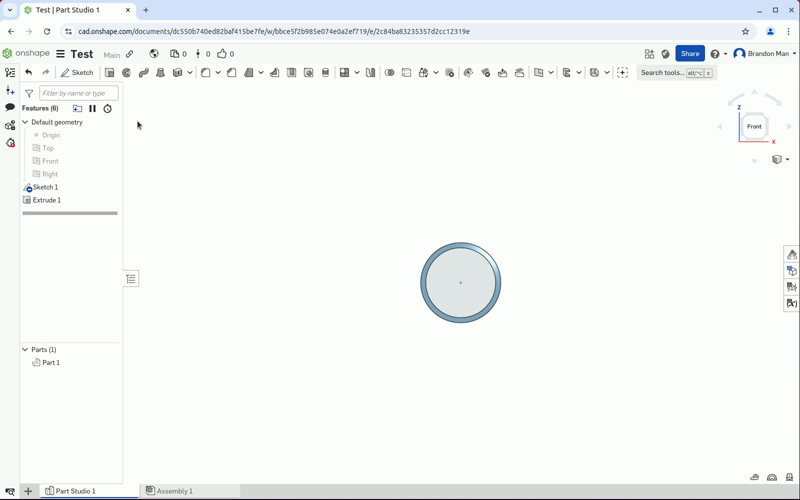
key(shift+h)
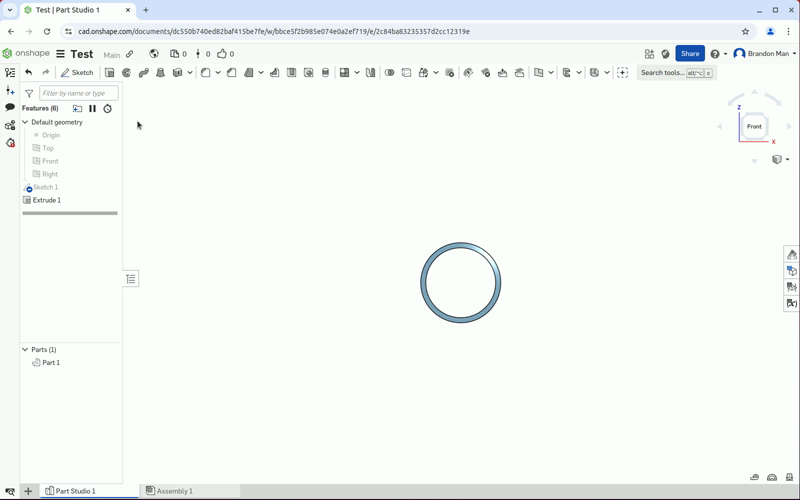
mouse_move(73, 189)
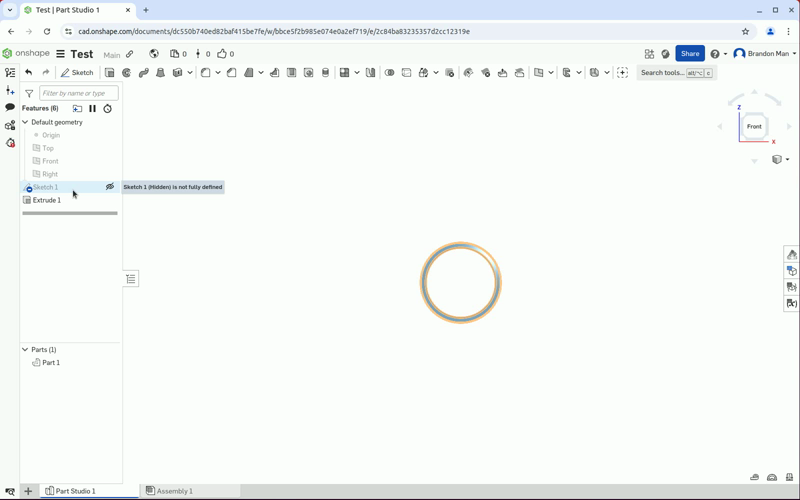
click(73, 189)
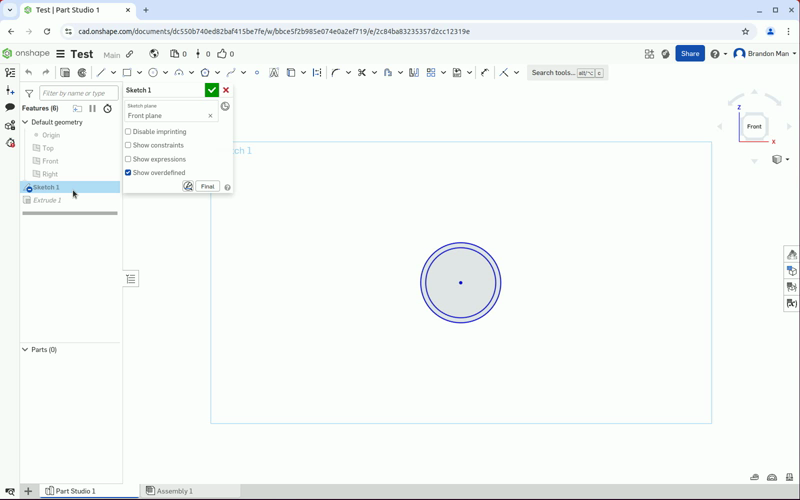
mouse_move(229, 92)
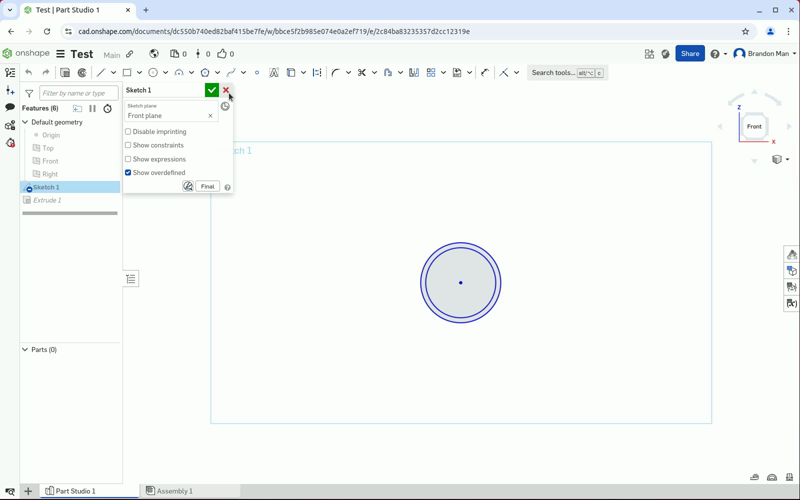
click(229, 92)
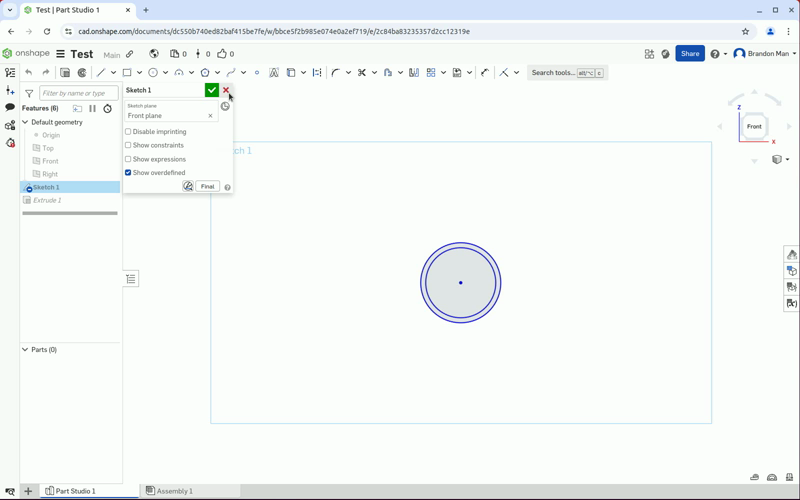
key(shift+s)
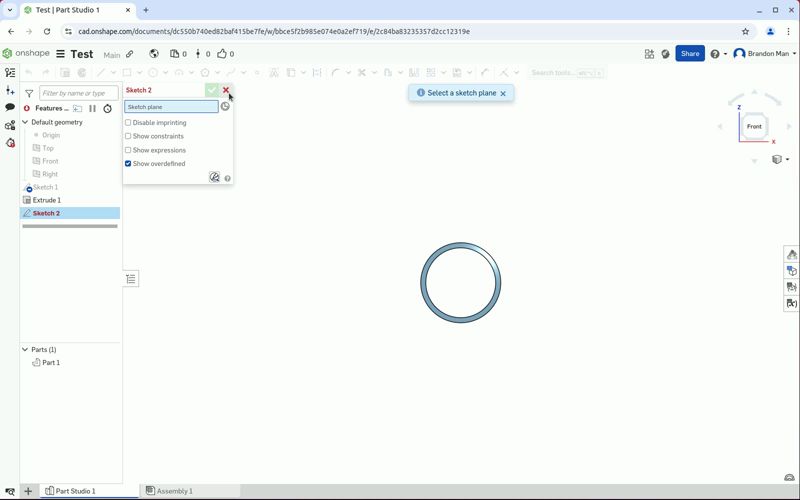
mouse_move(73, 163)
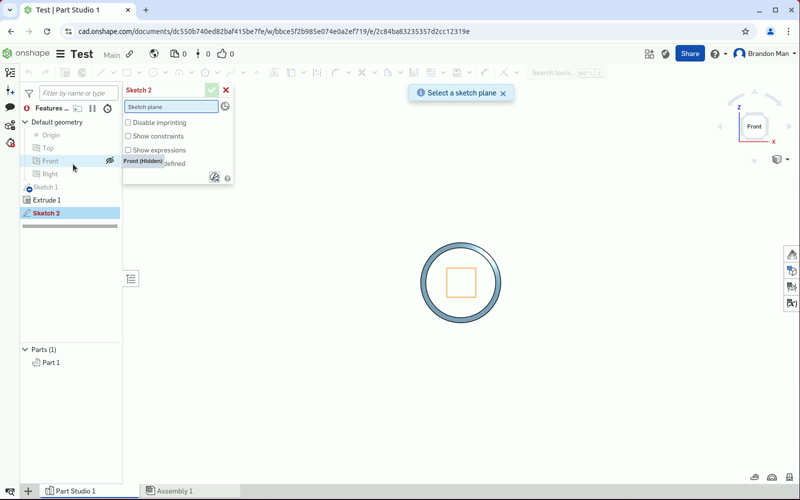
click(73, 163)
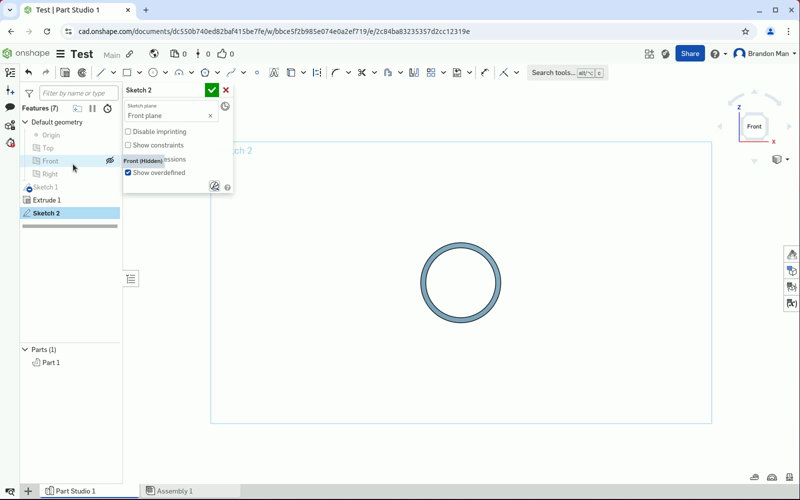
mouse_move(73, 352)
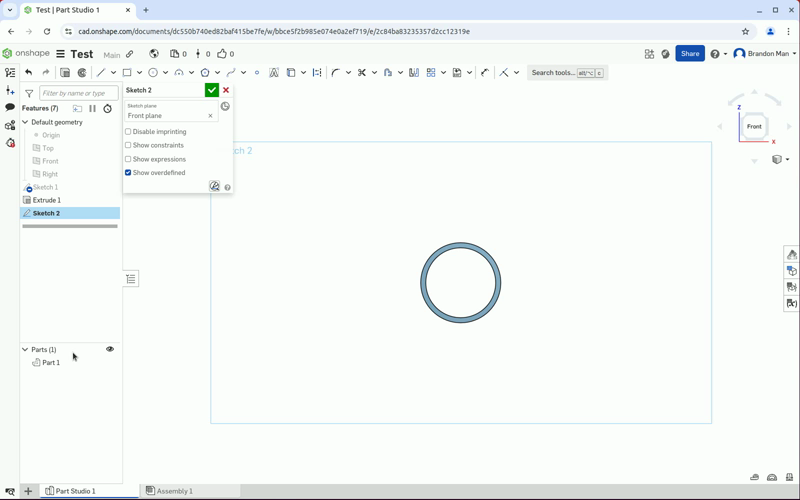
key(y)
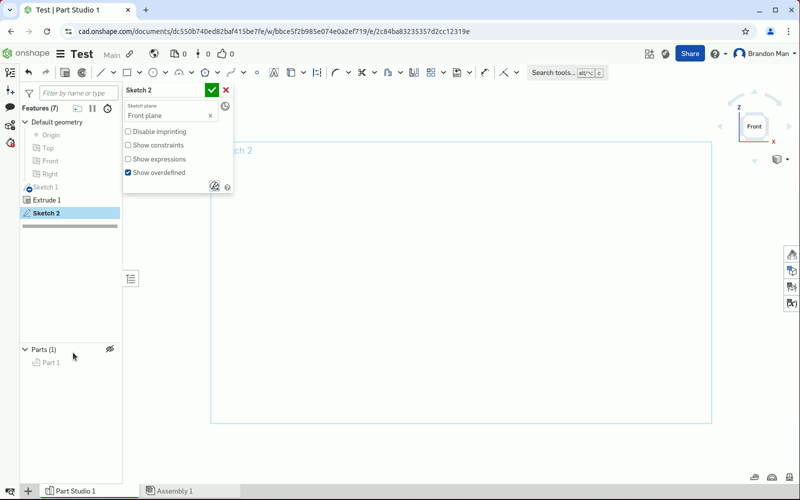
key(l)
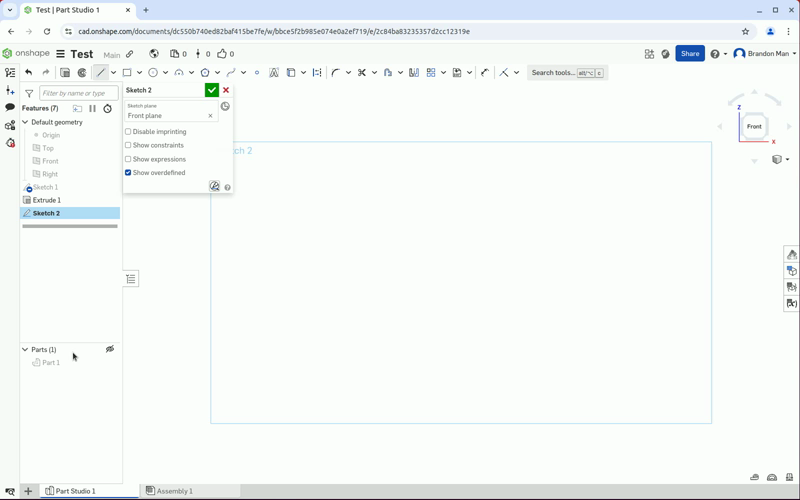
key_down(shift)
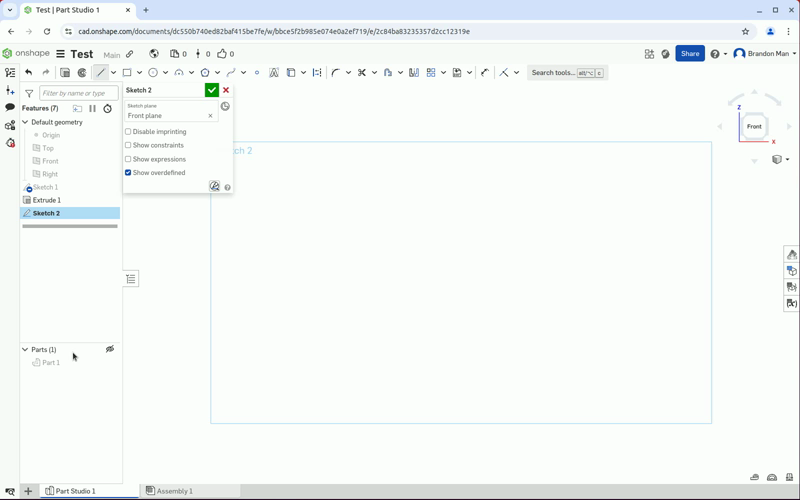
mouse_move(399, 343)
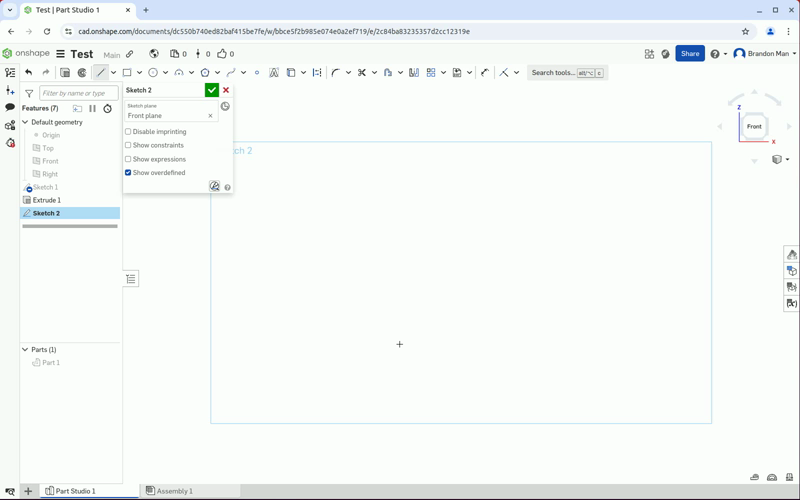
click(399, 343)
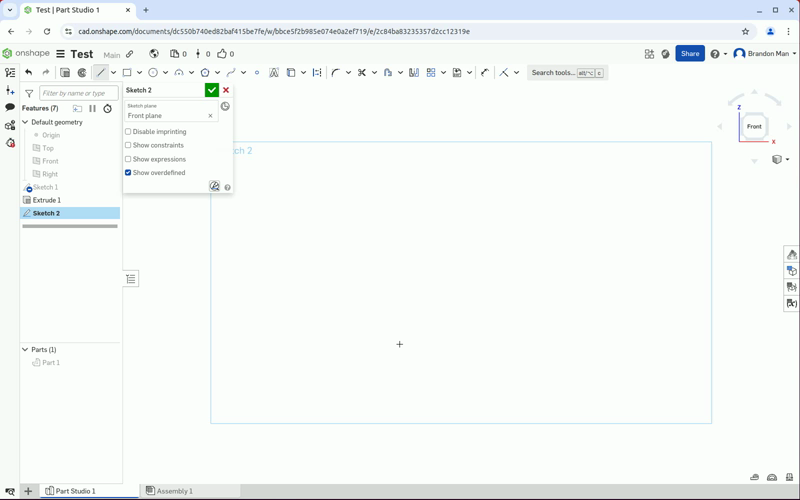
key_up(shift)
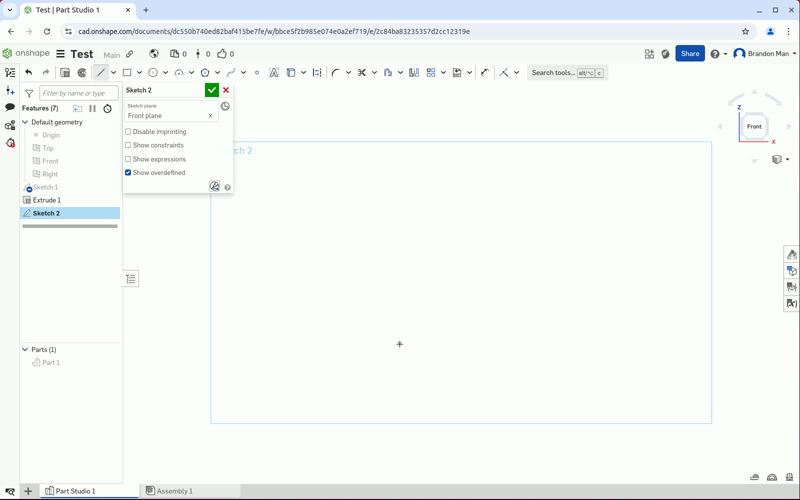
key_down(shift)
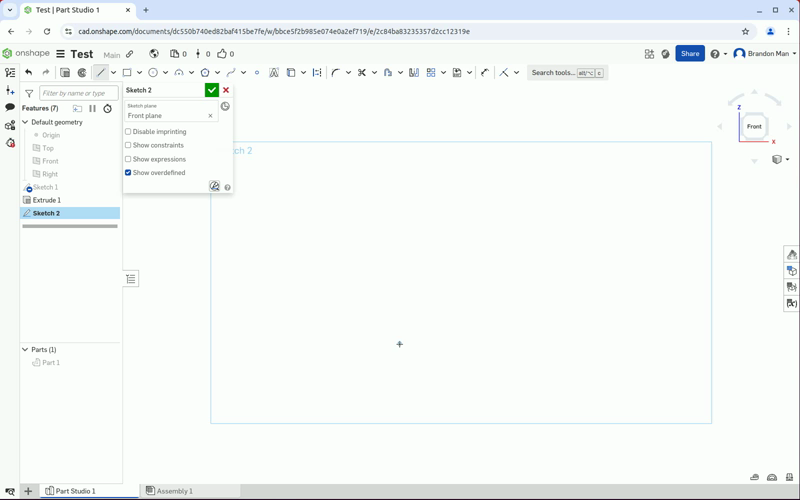
mouse_move(520, 343)
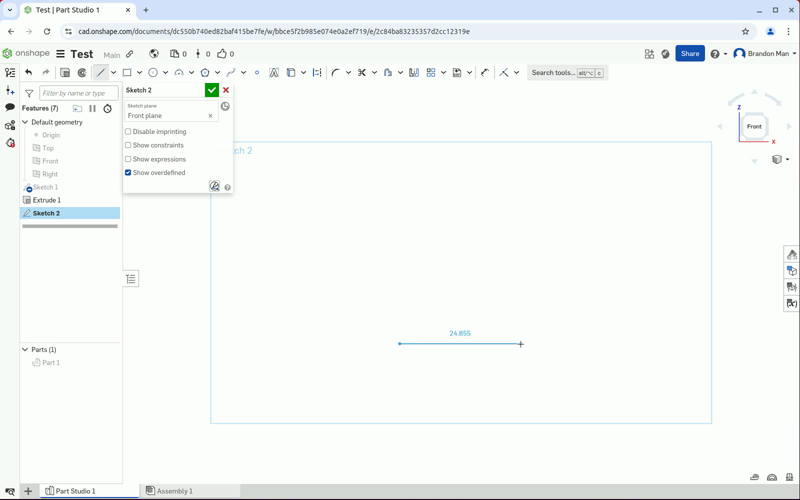
click(520, 343)
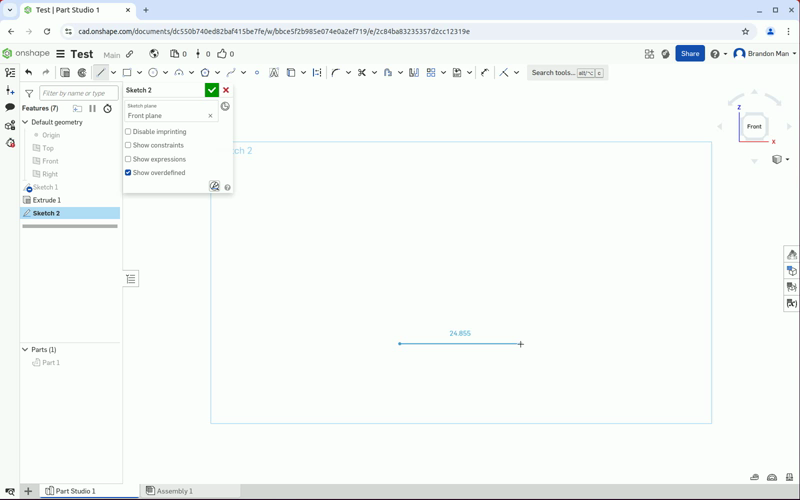
key_up(shift)
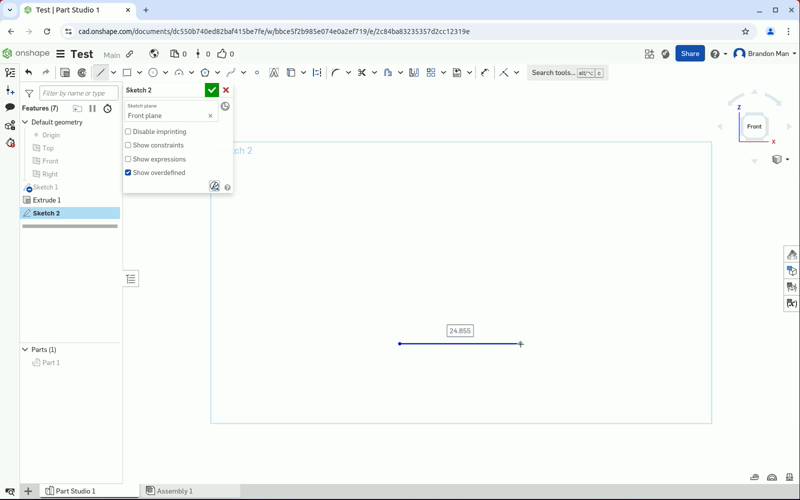
key_down(shift)
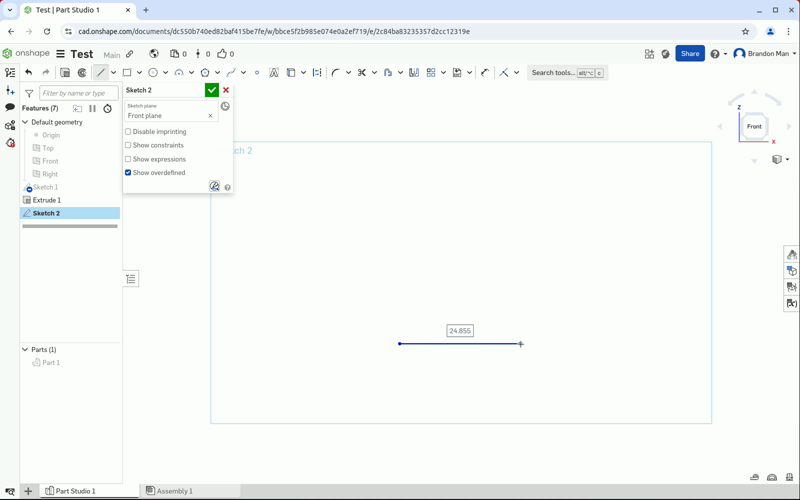
mouse_move(520, 223)
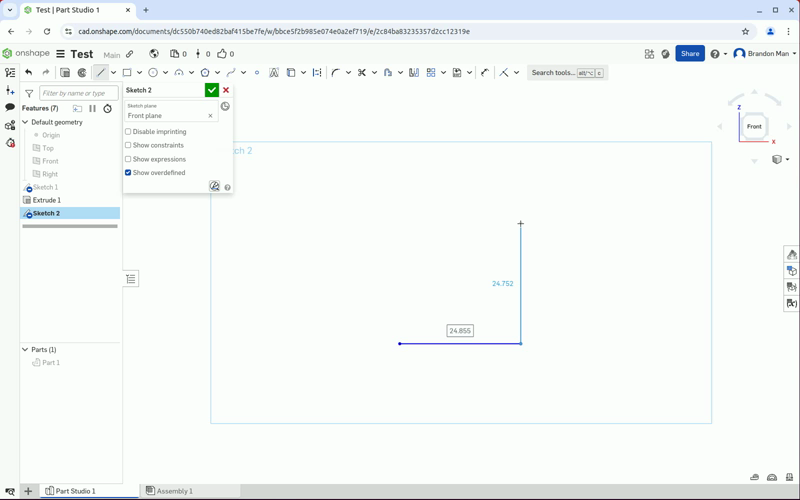
click(520, 223)
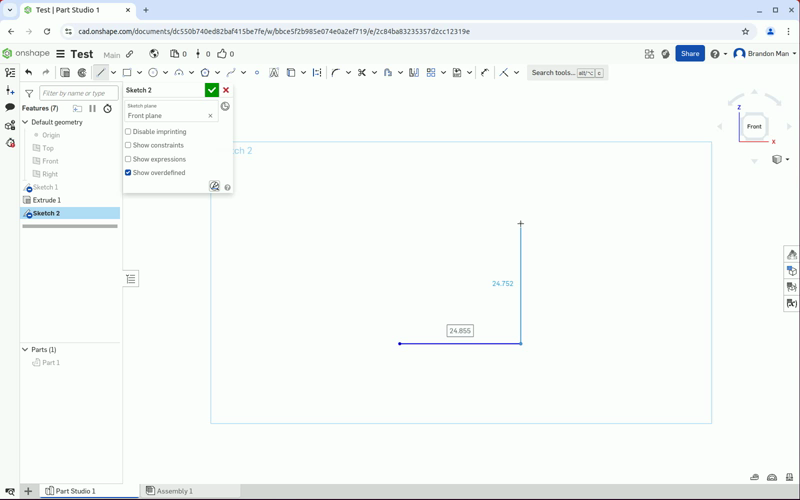
key_up(shift)
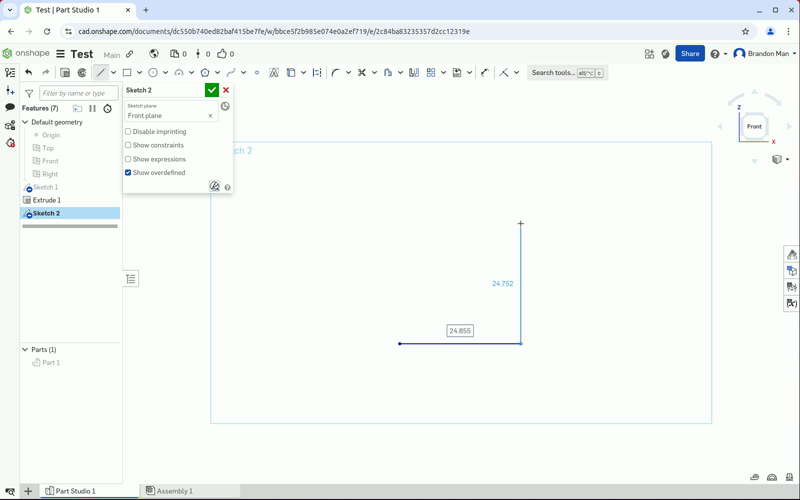
key_down(shift)
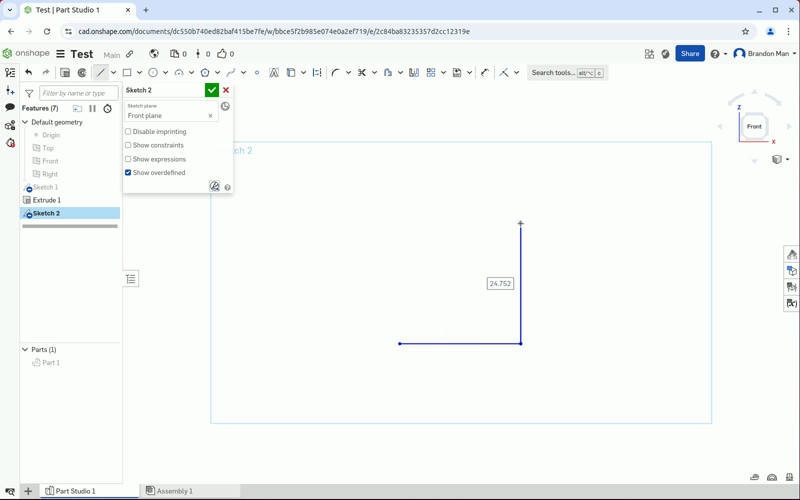
mouse_move(399, 223)
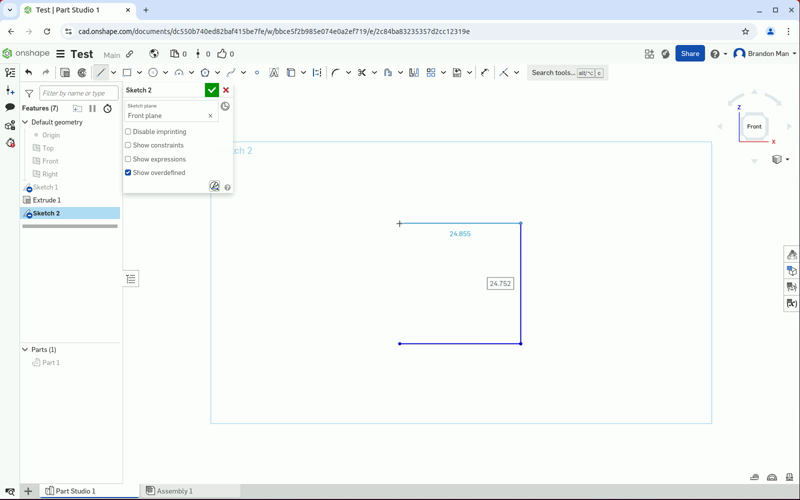
click(399, 223)
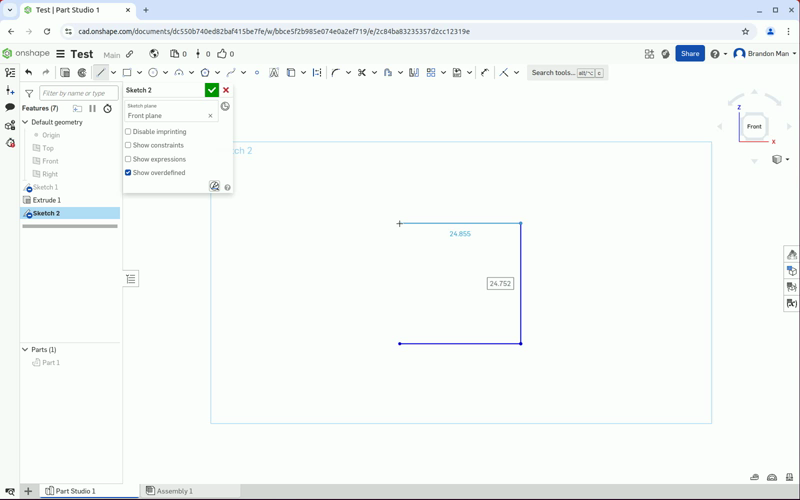
key_up(shift)
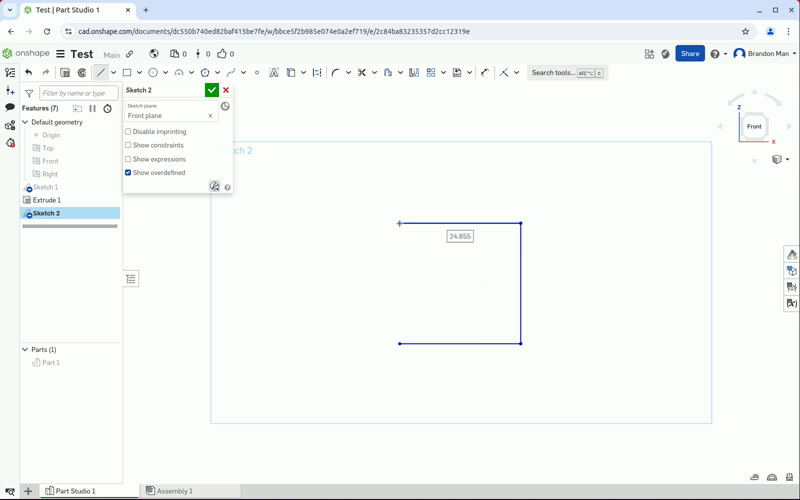
key_down(shift)
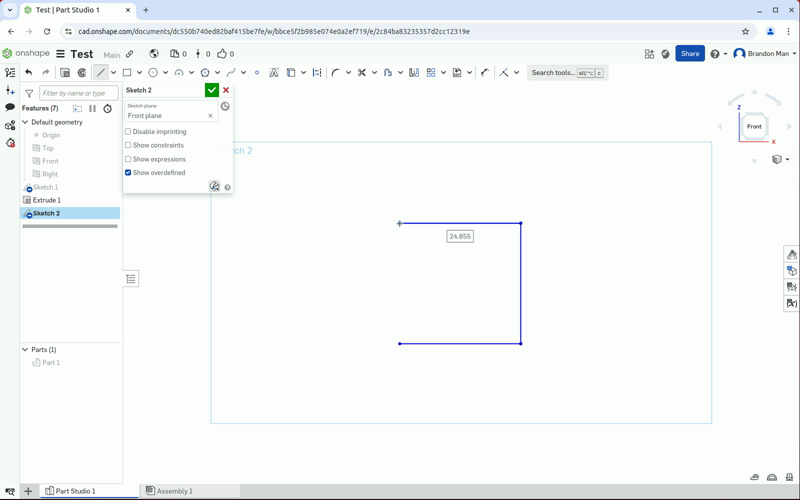
mouse_move(399, 343)
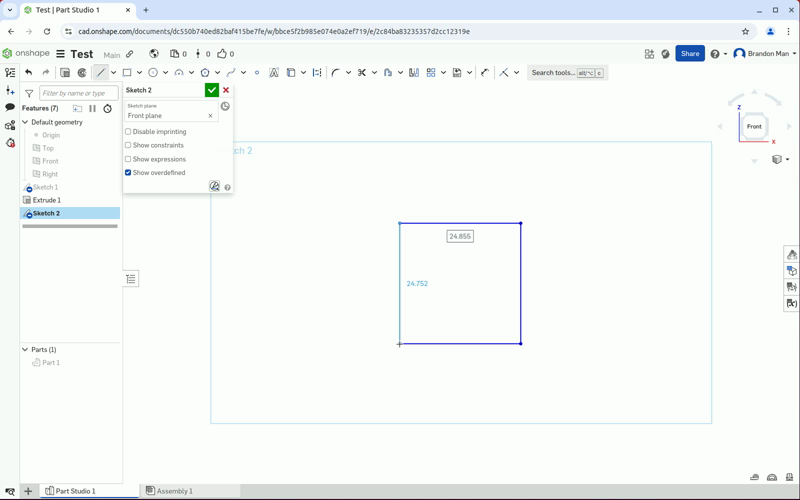
key_up(shift)
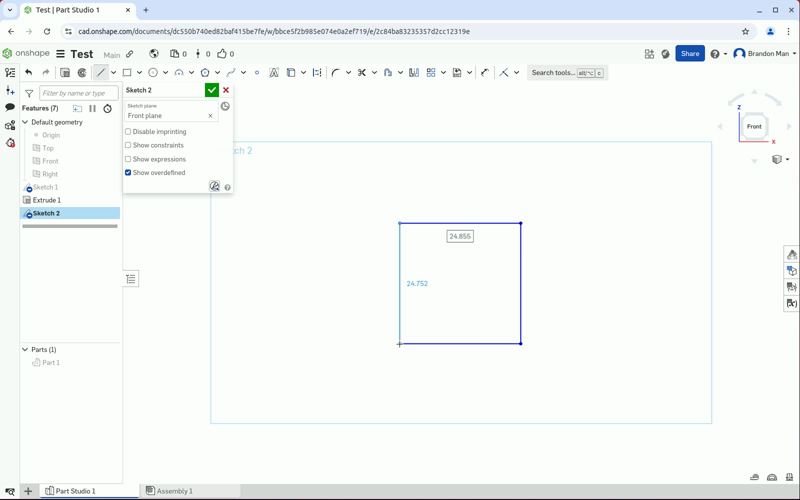
click(399, 343)
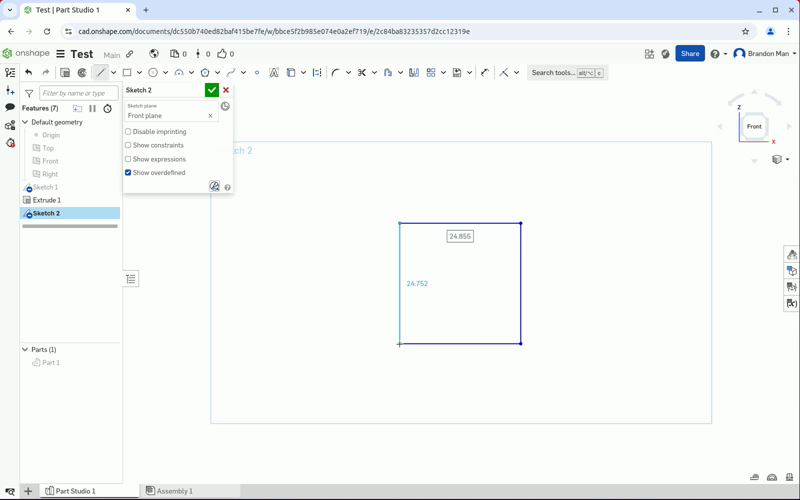
key(esc)
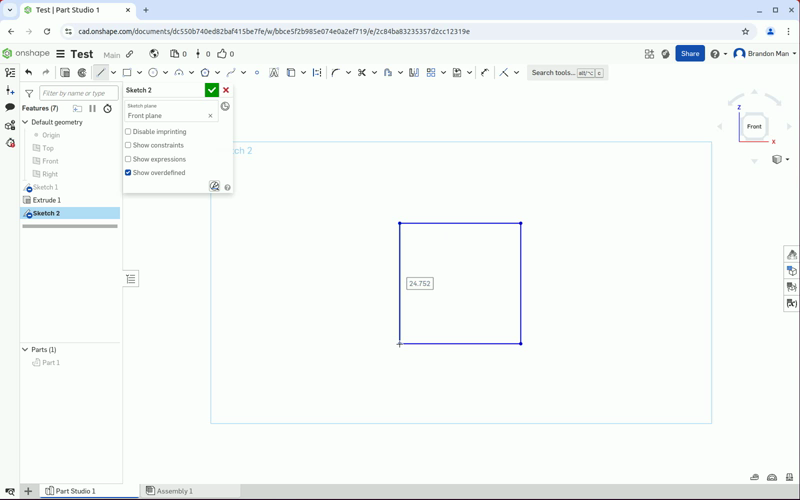
key(c)
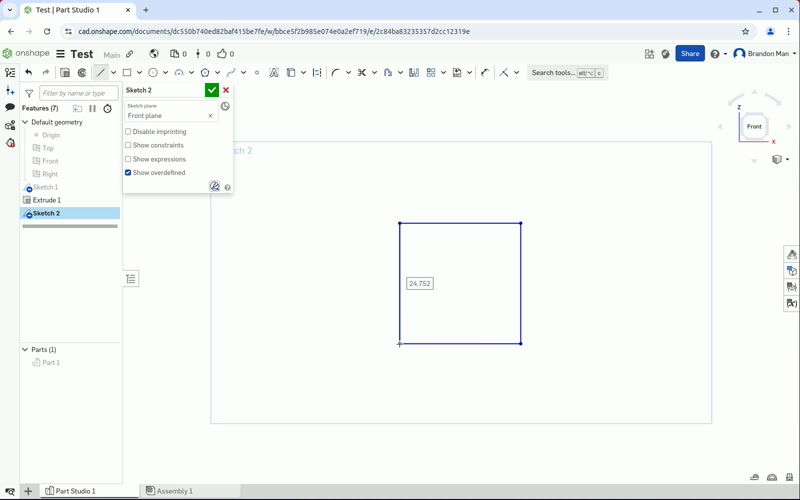
key_down(shift)
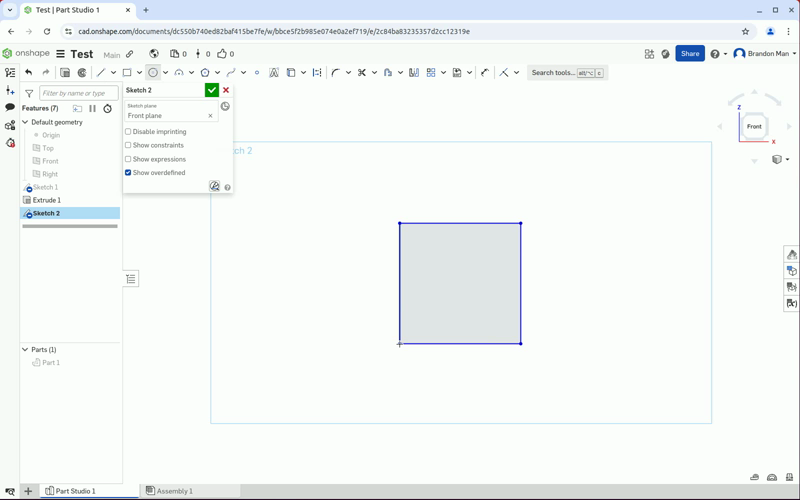
mouse_move(460, 282)
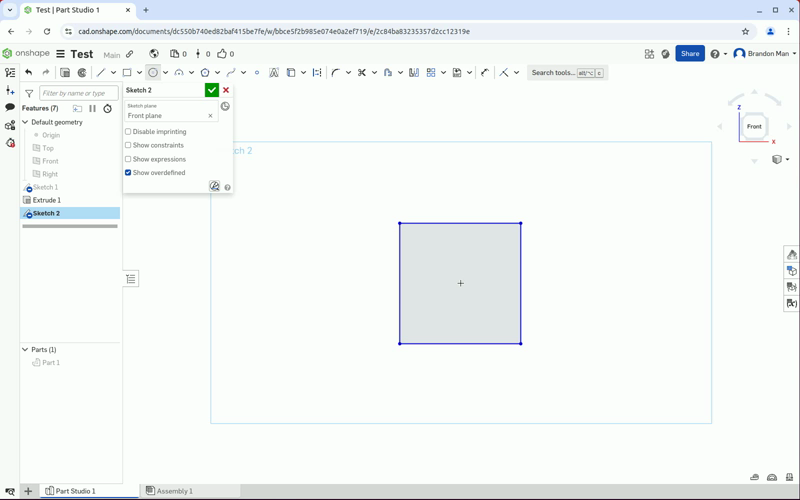
click(460, 282)
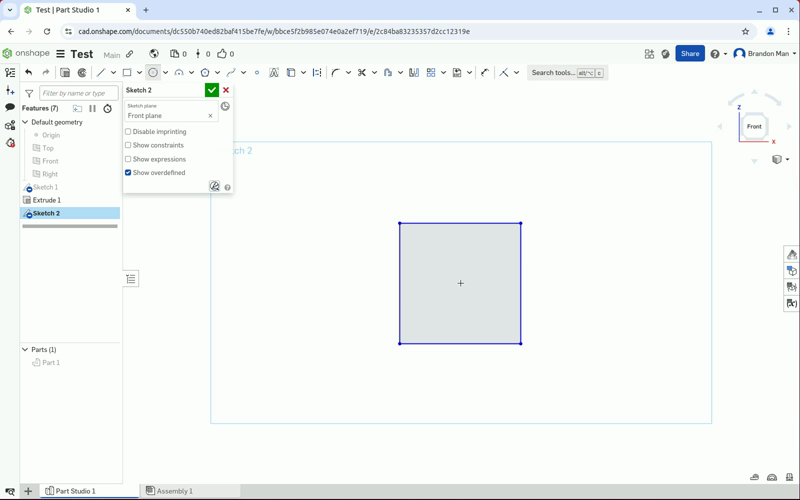
key_up(shift)
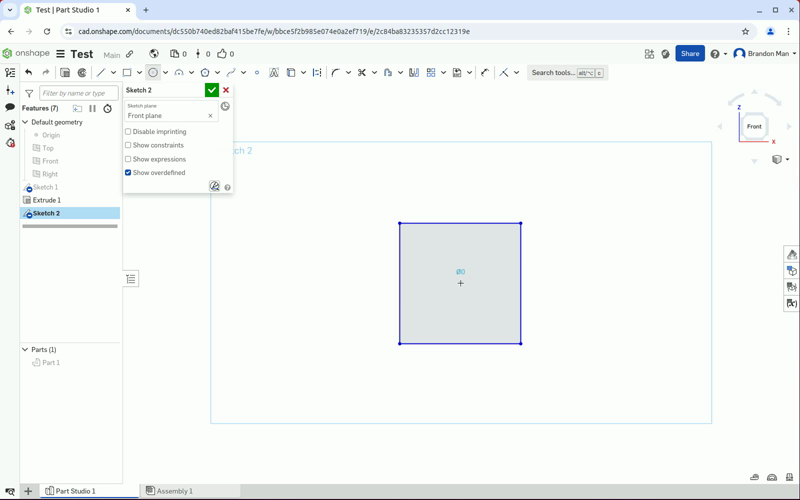
mouse_move(500, 282)
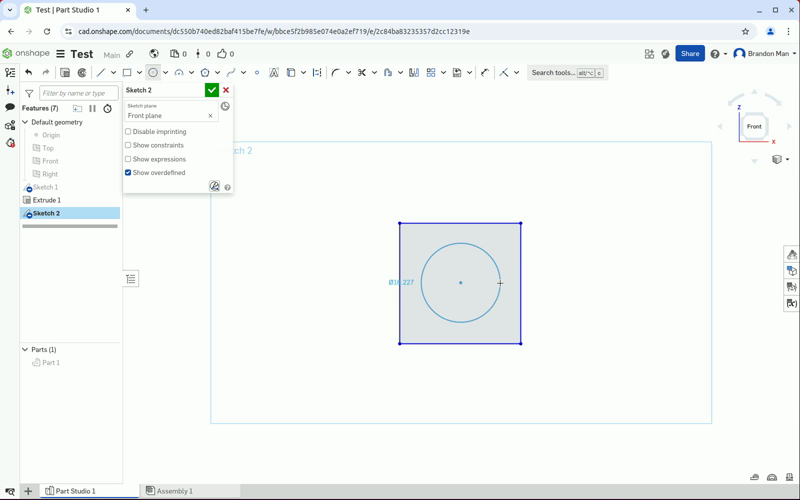
click(500, 282)
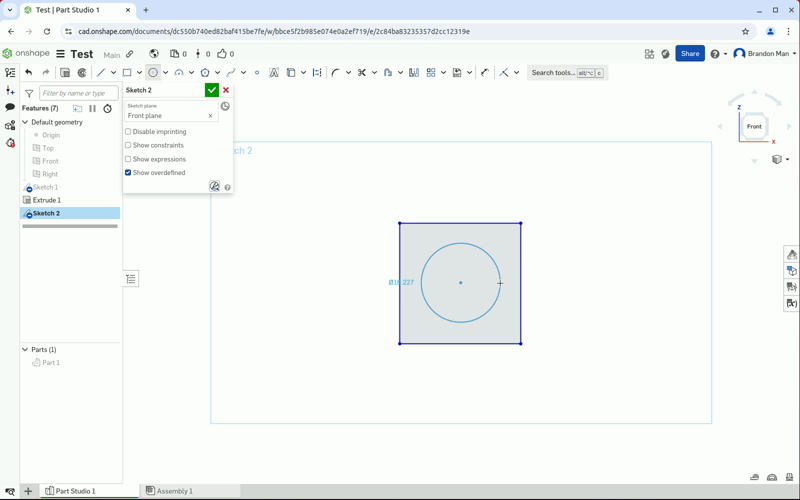
key(esc)
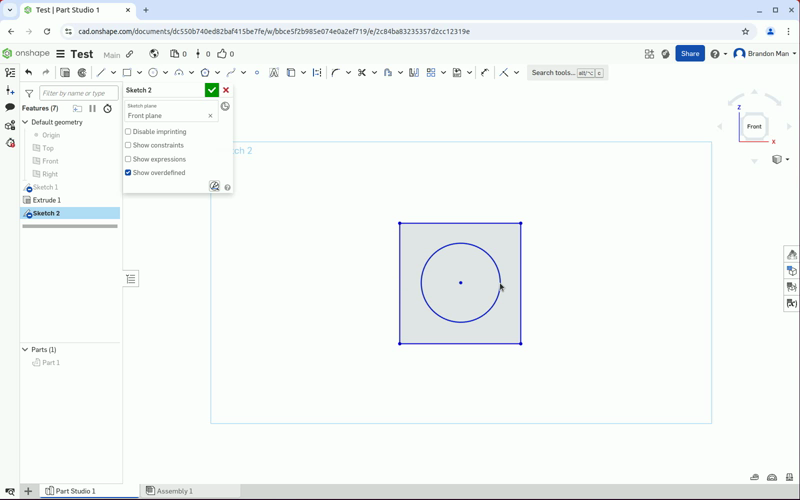
mouse_move(423, 330)
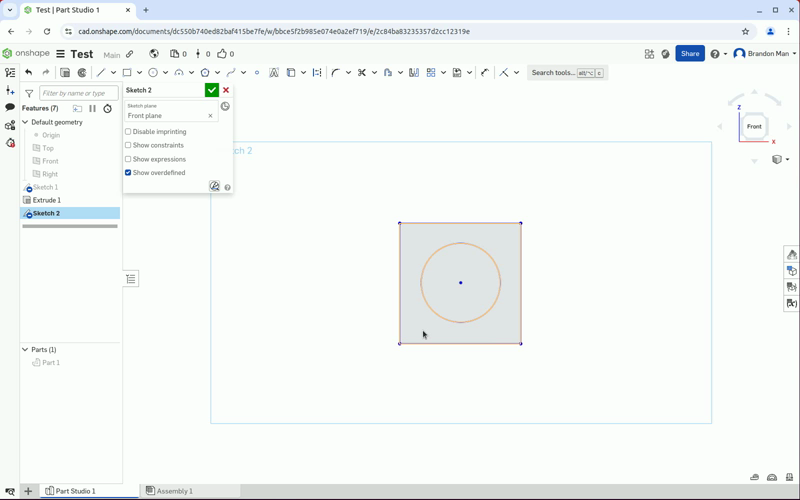
click(423, 330)
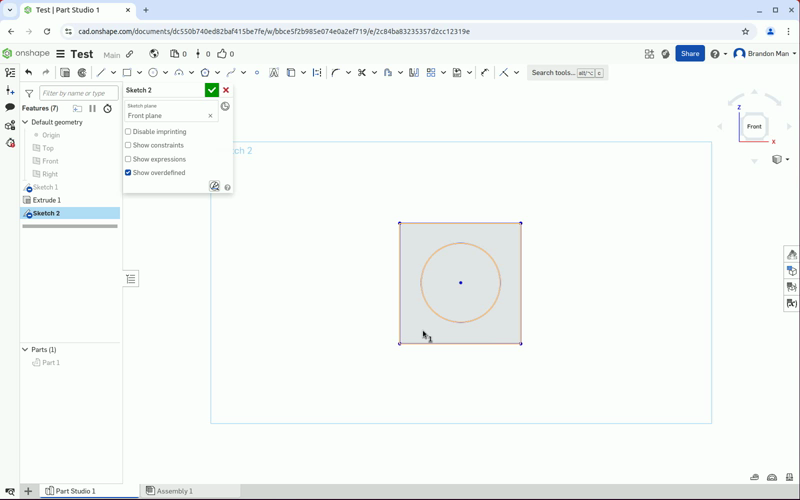
mouse_move(73, 352)
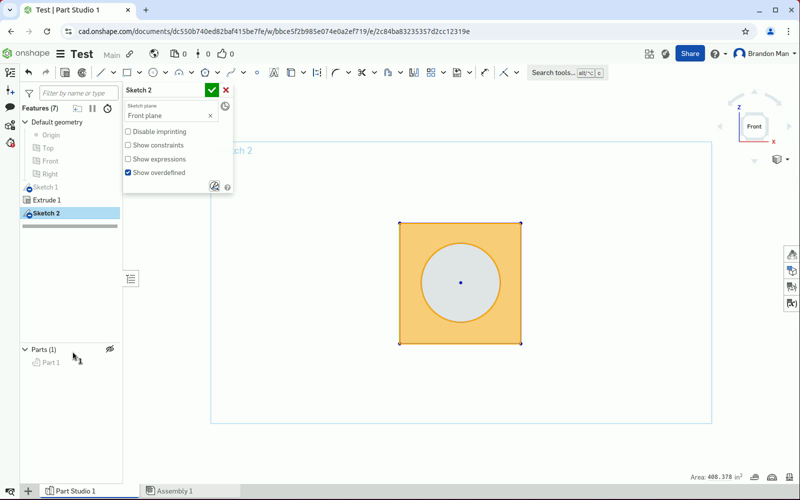
key(shift+y)
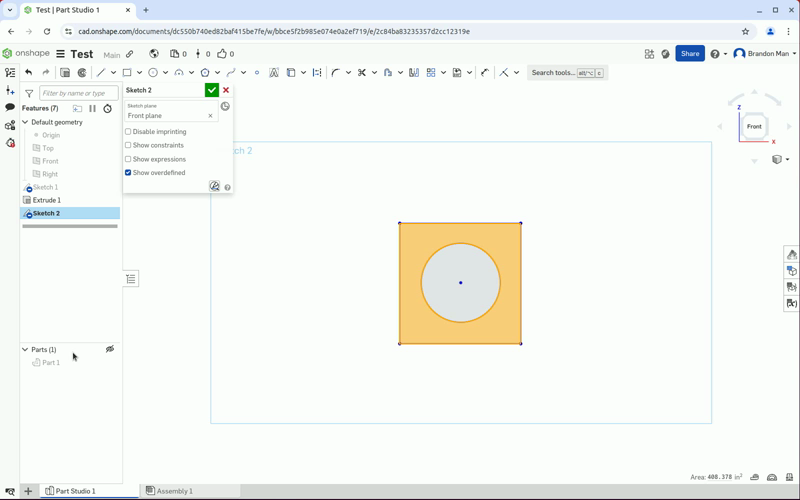
key(shift+e)
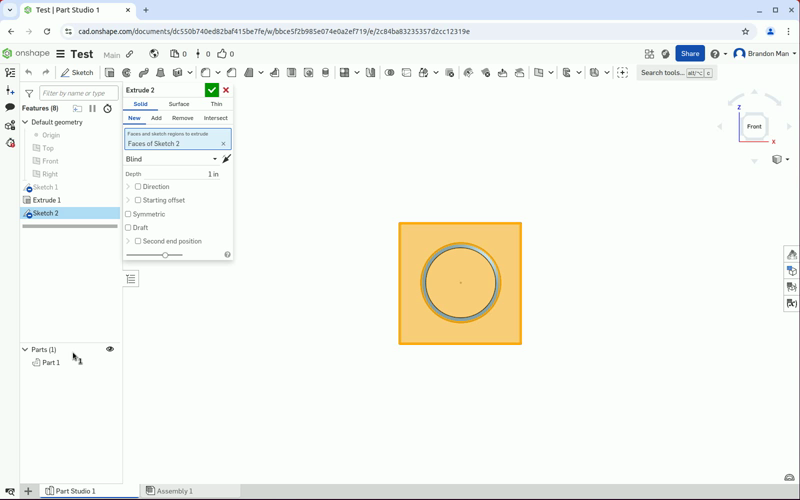
mouse_move(143, 106)
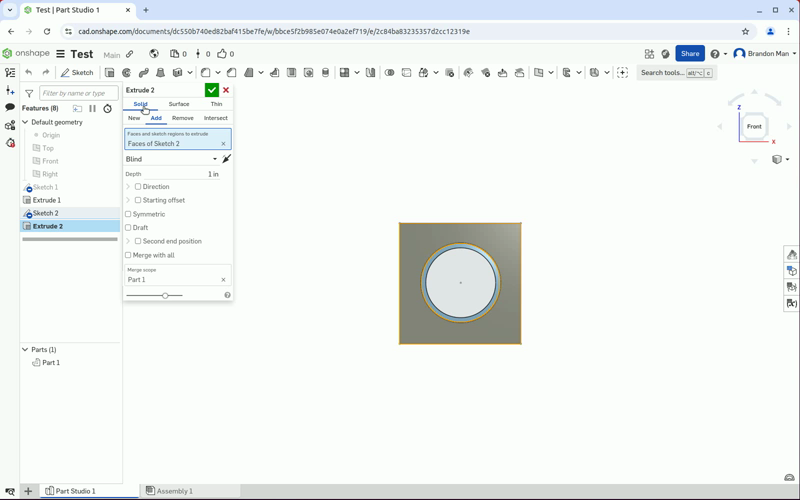
click(143, 106)
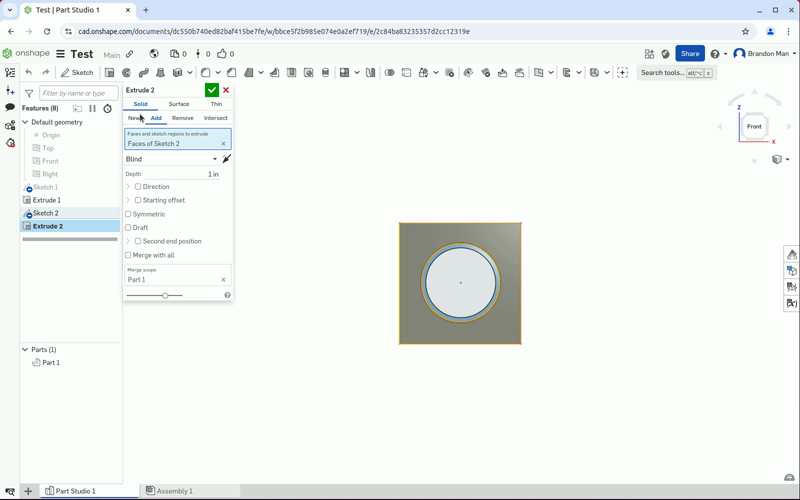
mouse_move(137, 120)
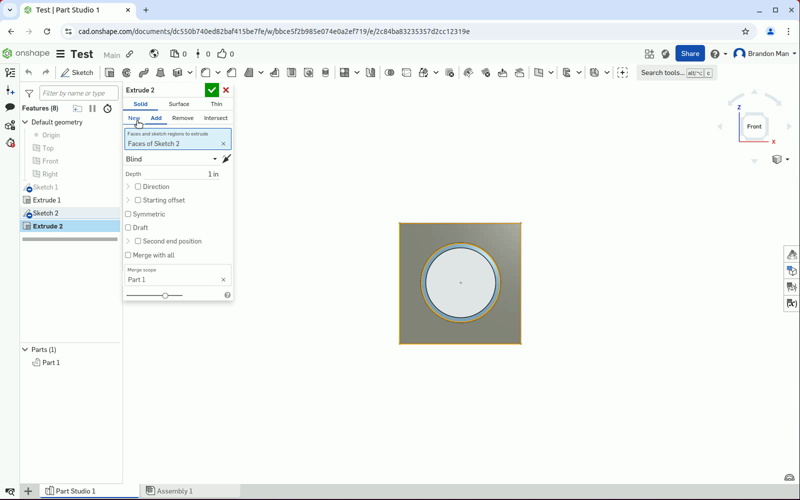
click(137, 120)
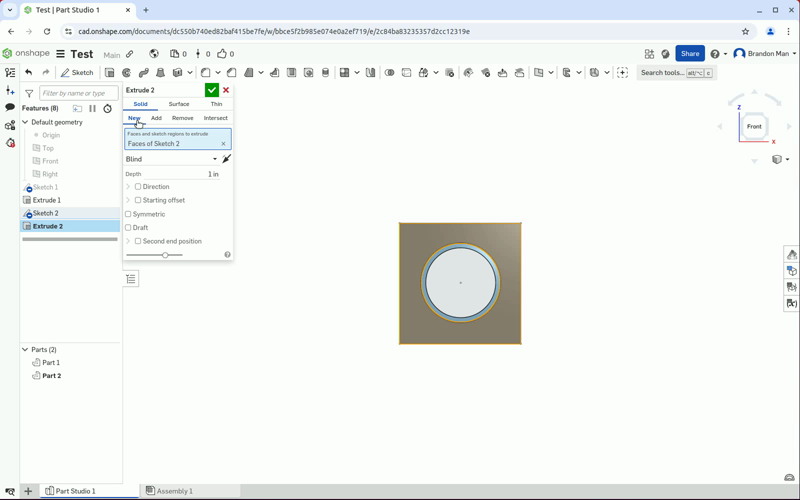
key(tab, 4)
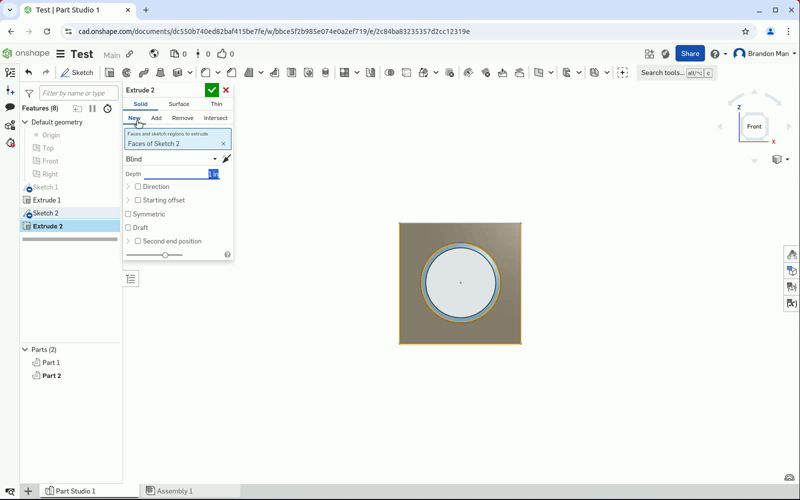
text(7.703)
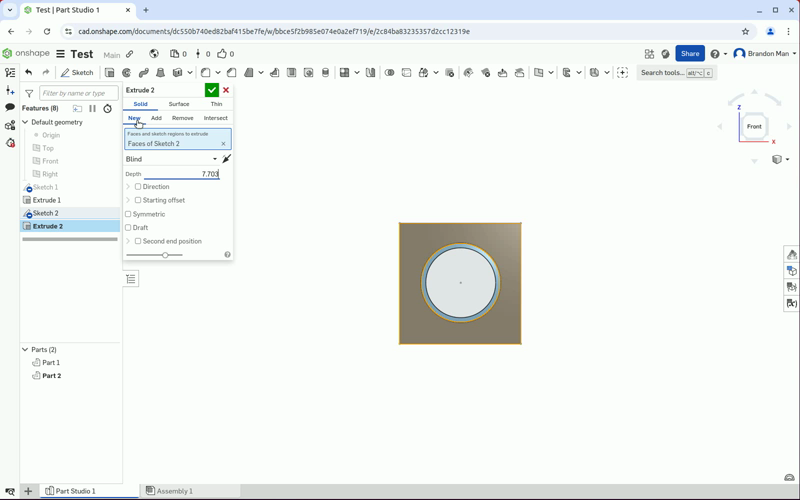
key(enter)
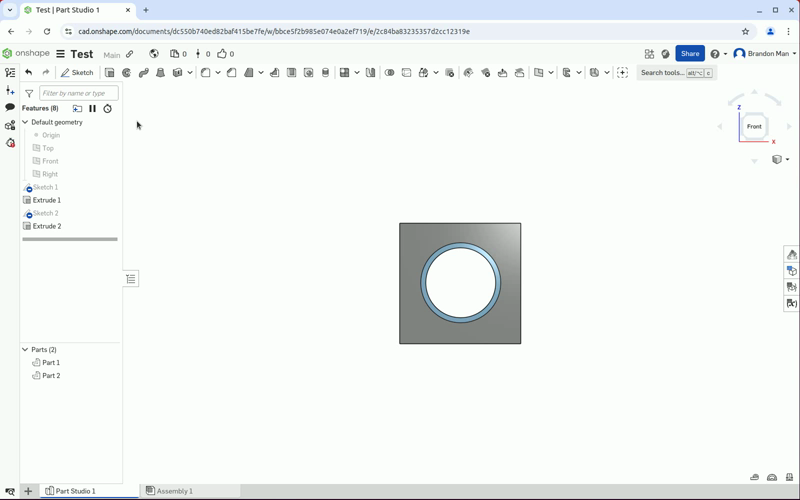
key(shift+h)
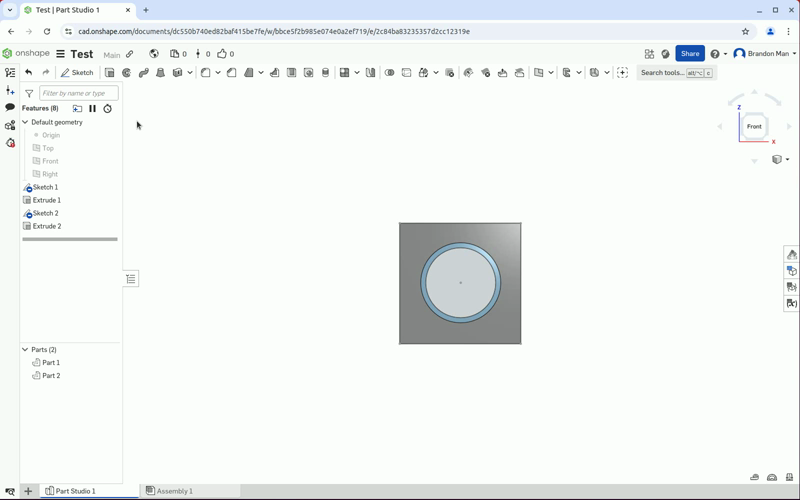
key(shift+h)
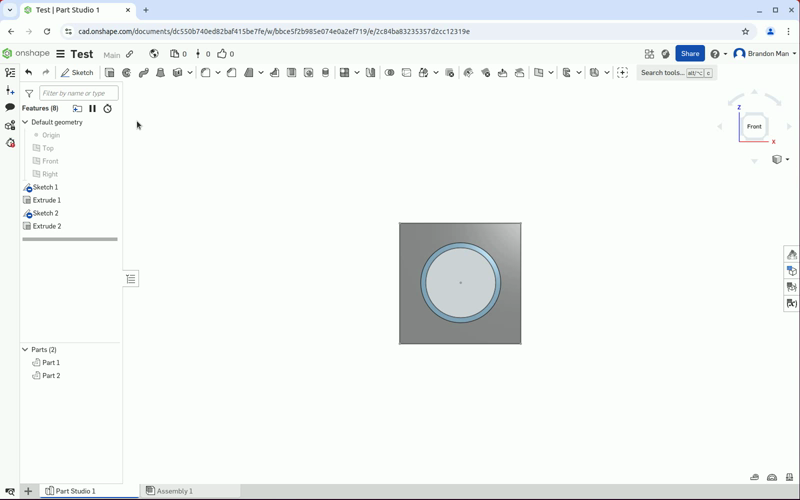
key(shift+7)
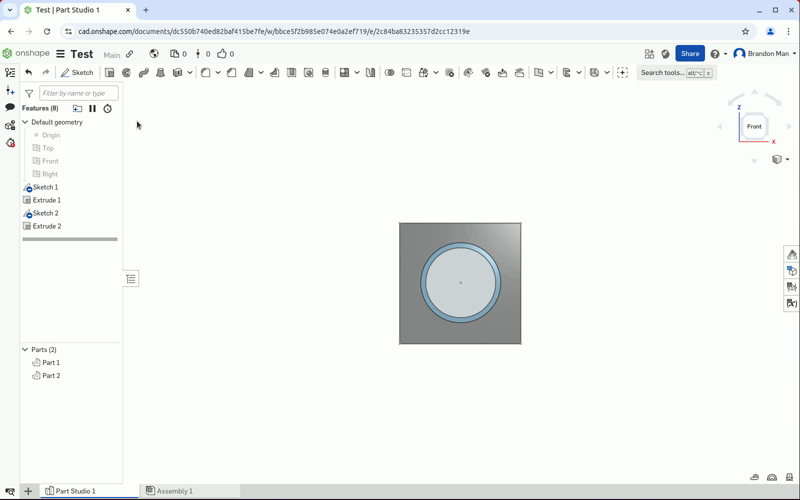
key(left, 2)
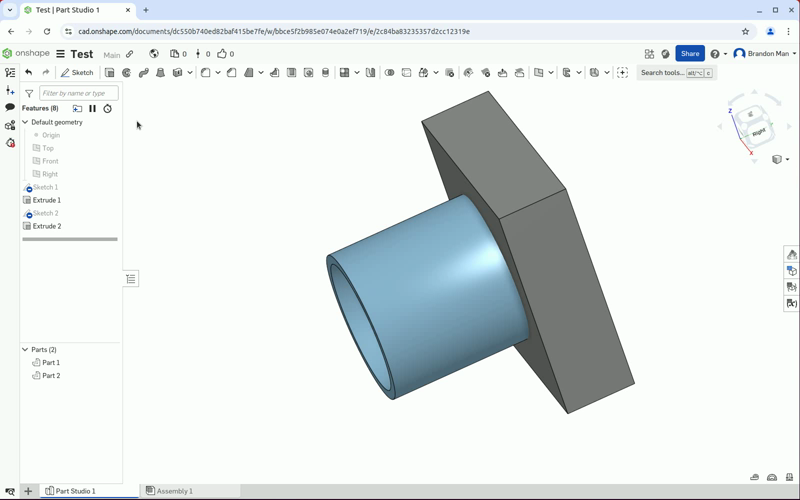
key(down, 2)
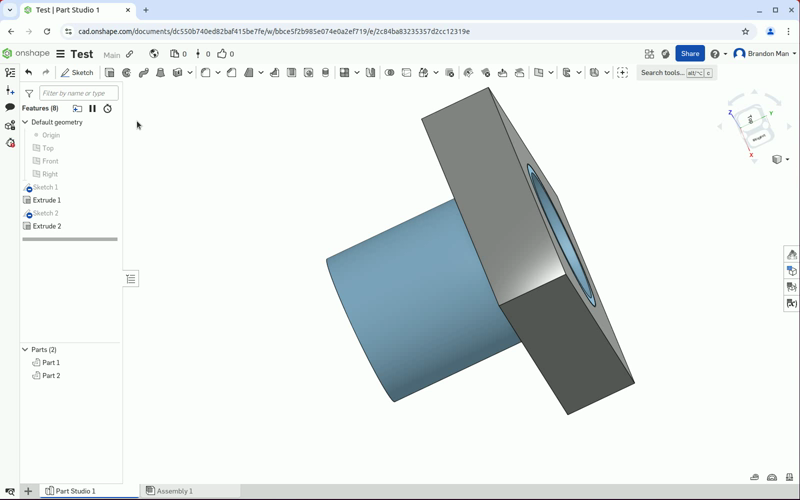
key(up, 2)
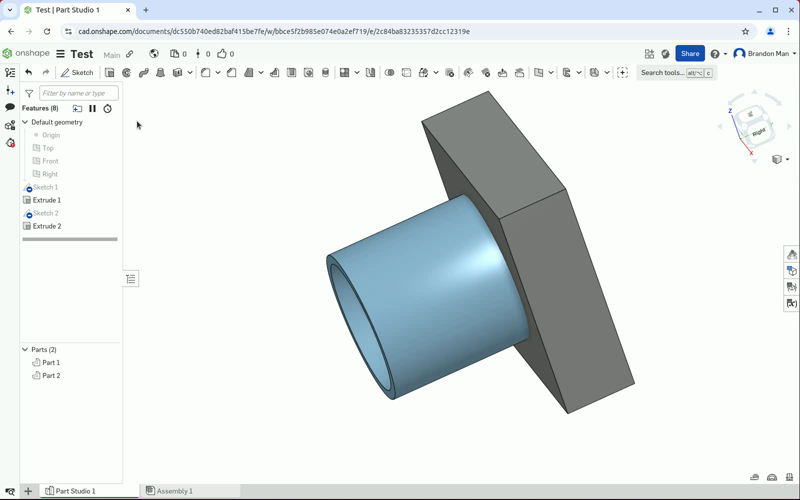
key(right, 2)
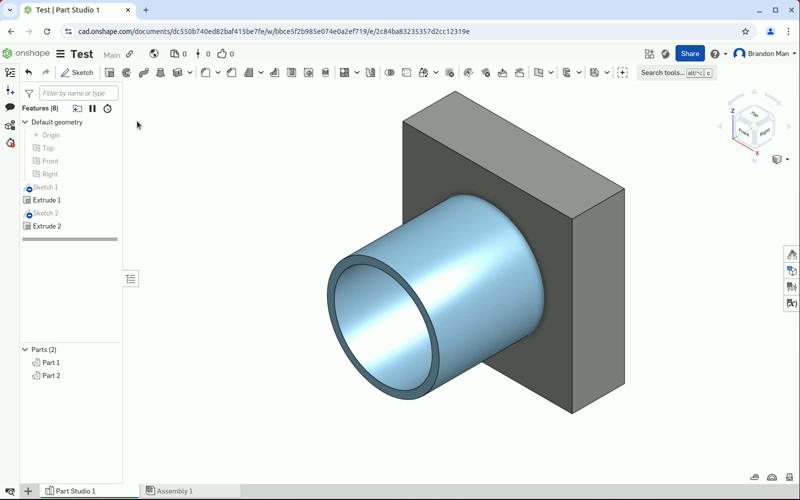
mouse_move(73, 189)
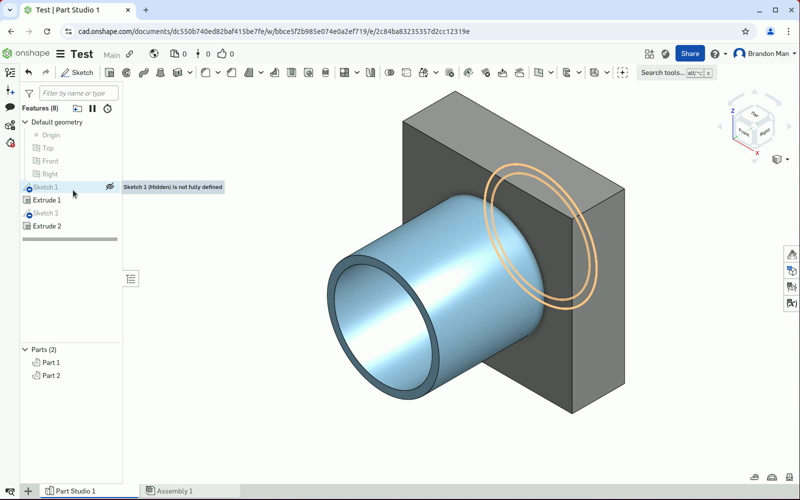
click(73, 189)